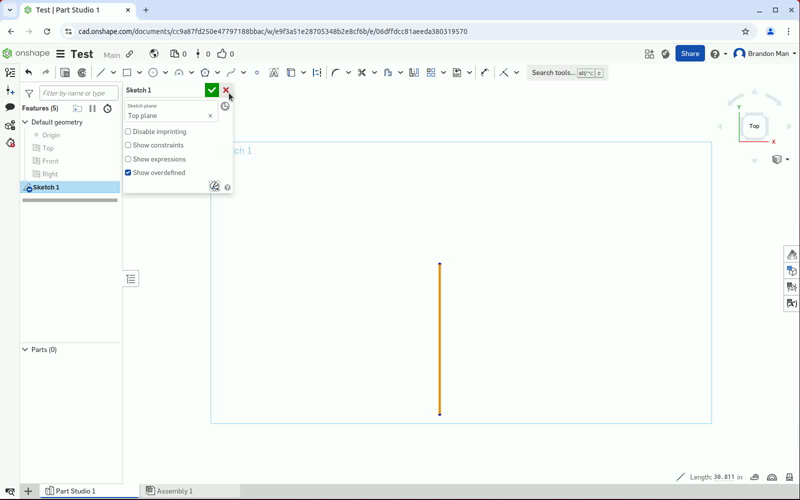
key(shift+h)
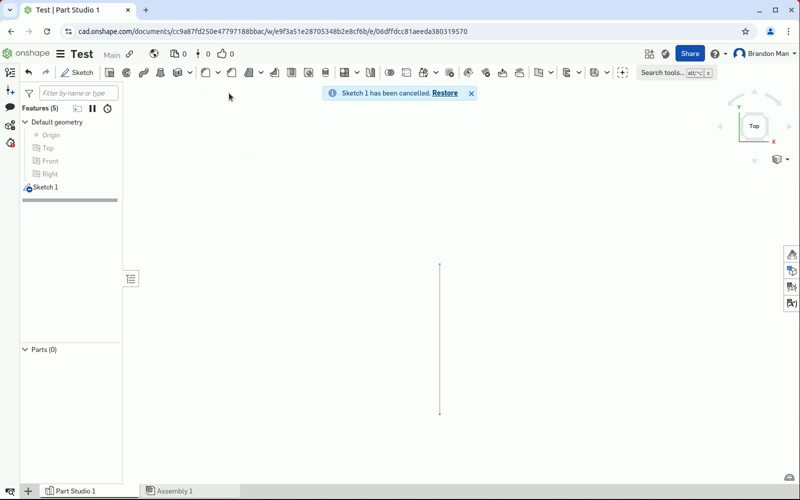
key(shift+s)
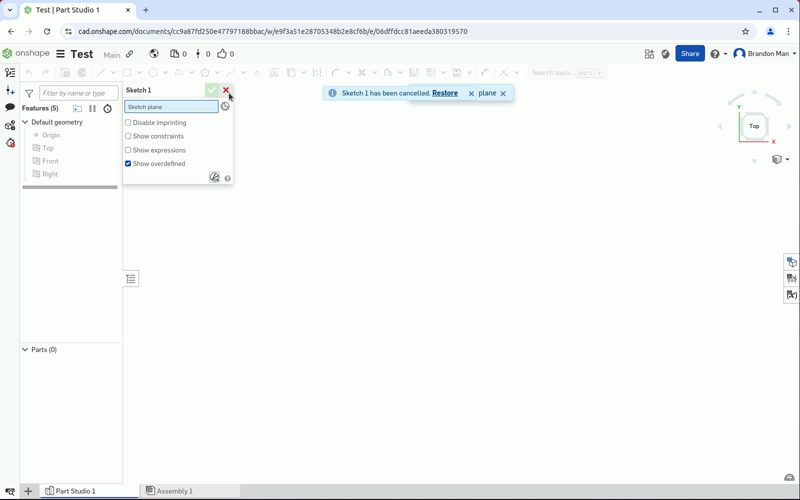
mouse_move(73, 150)
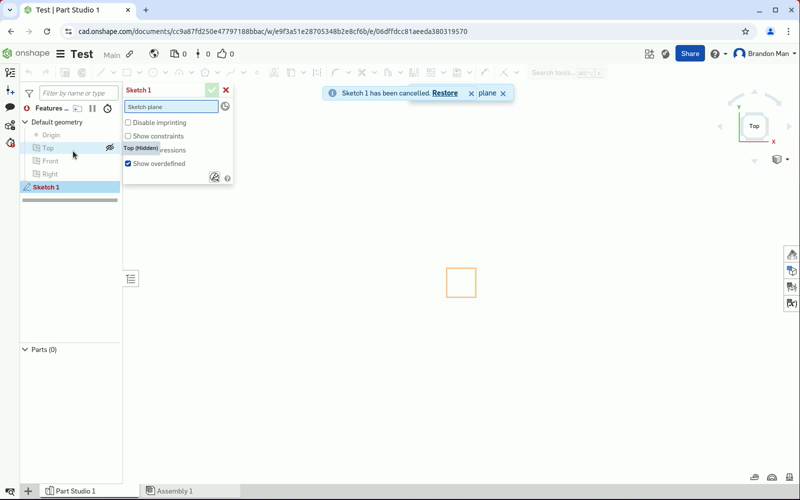
click(73, 150)
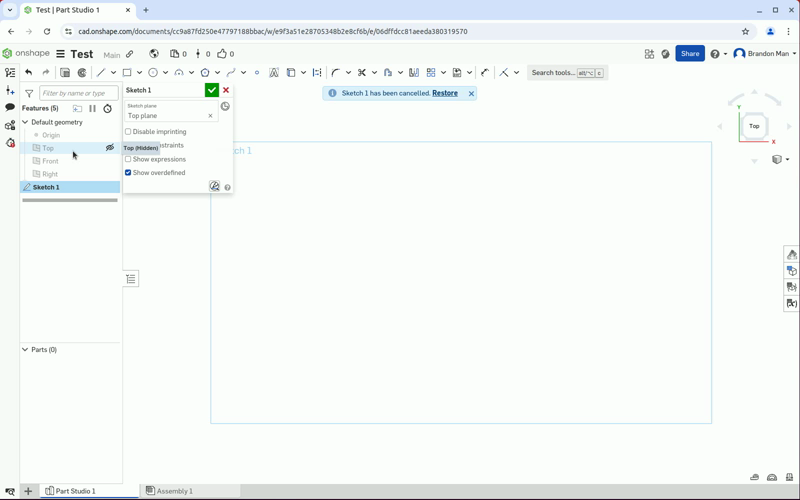
mouse_move(73, 352)
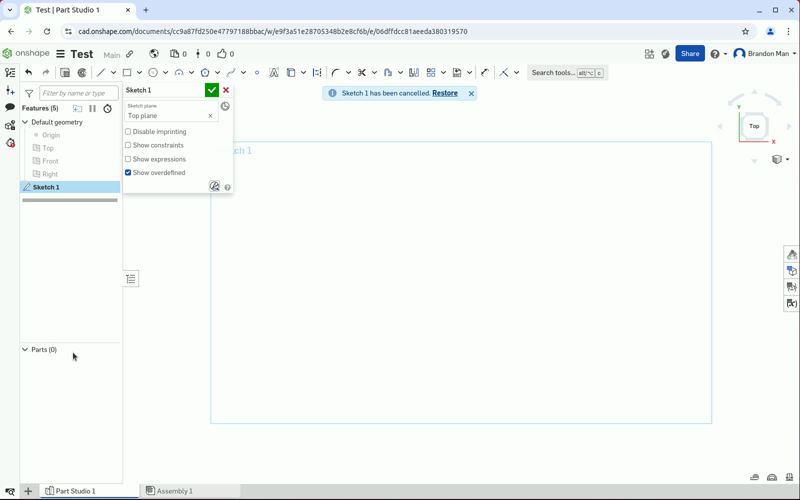
key(y)
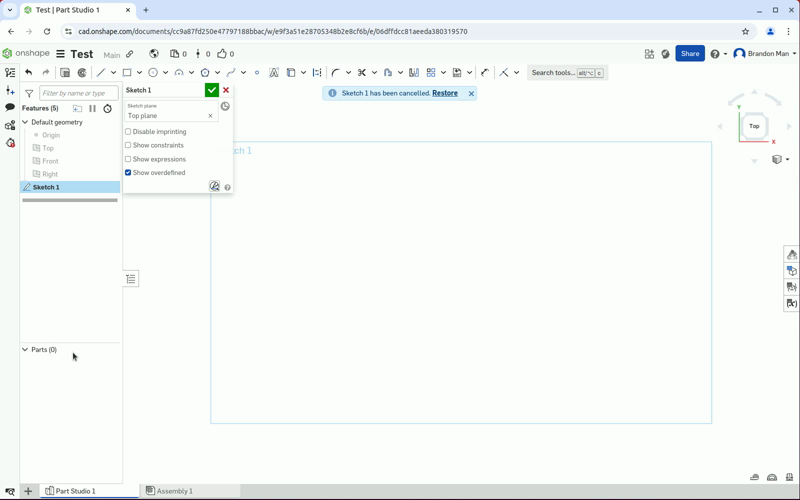
key(l)
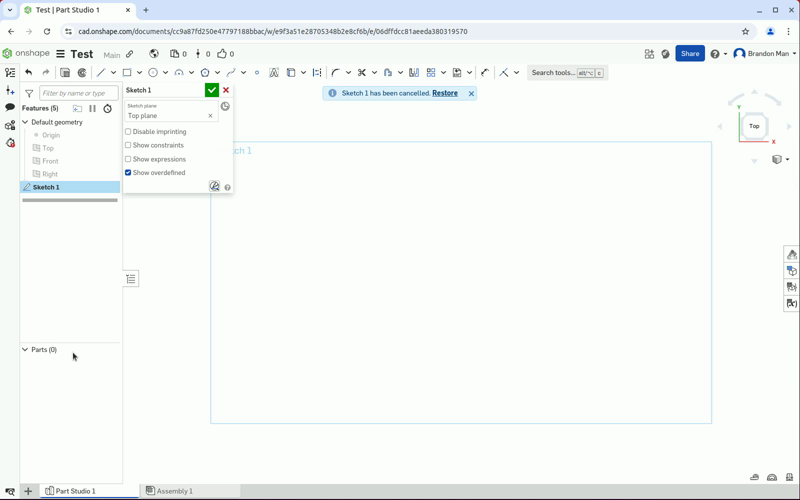
key_down(shift)
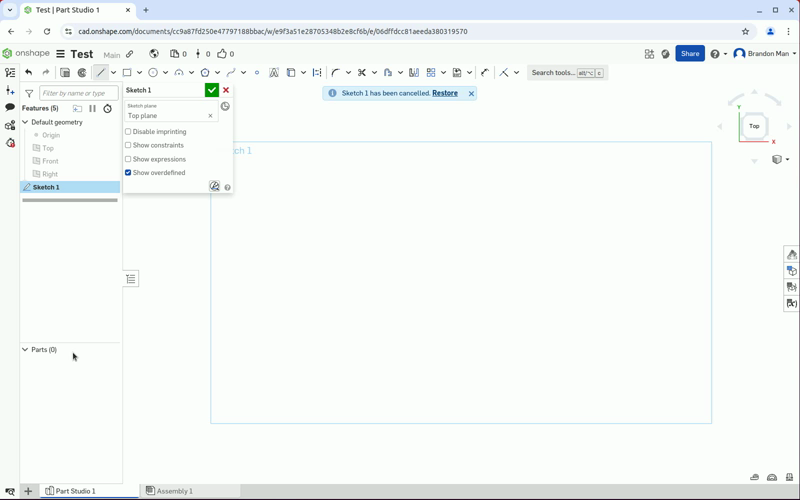
mouse_move(353, 282)
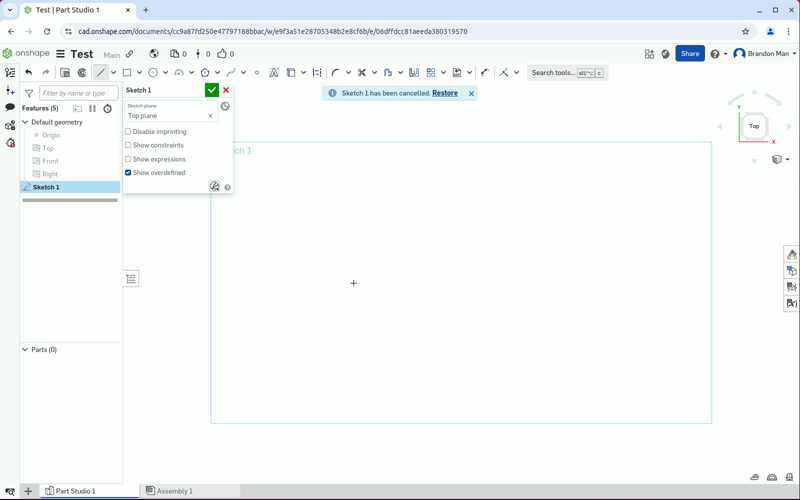
click(353, 282)
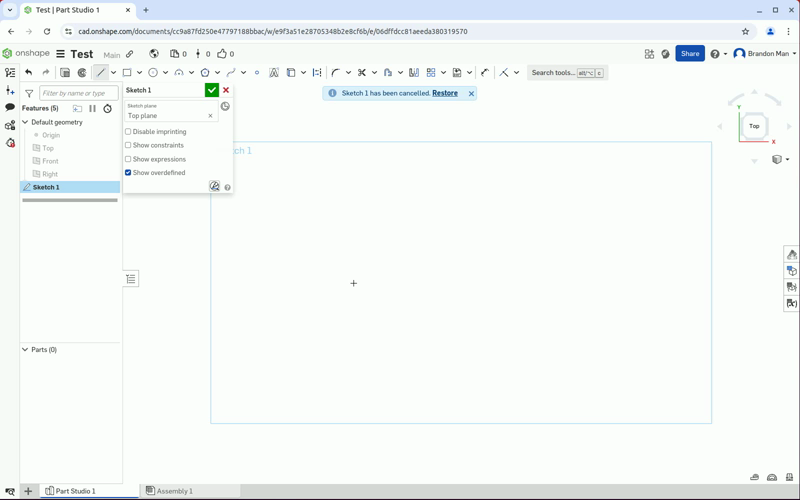
key_up(shift)
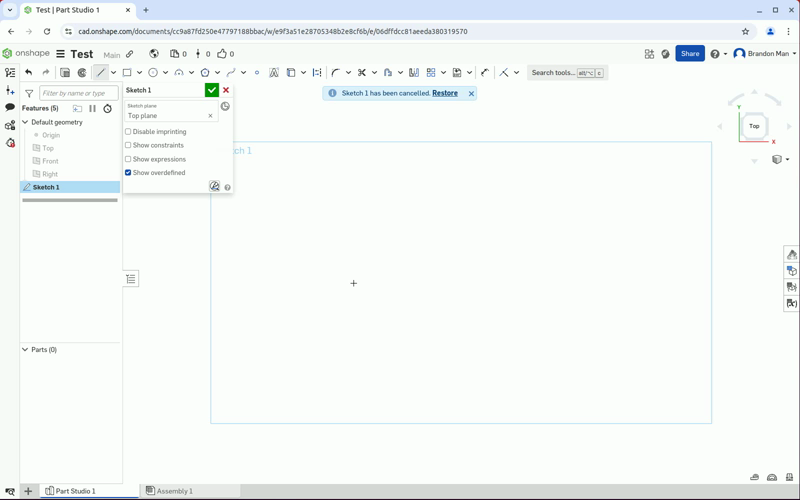
key_down(shift)
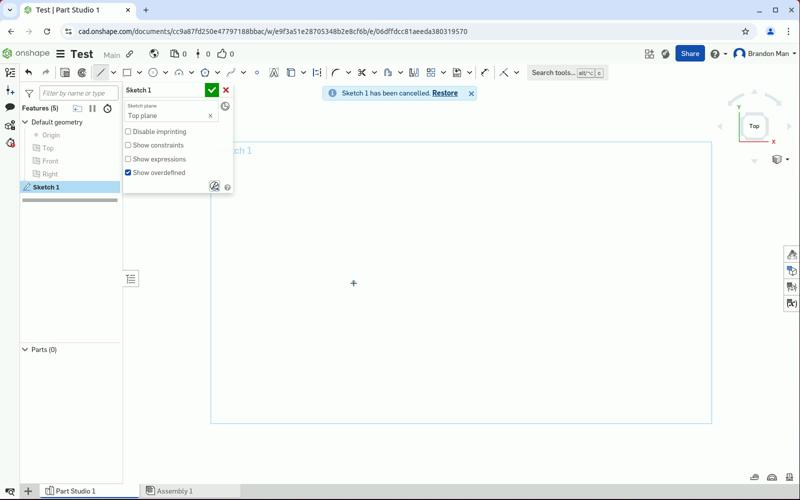
mouse_move(460, 282)
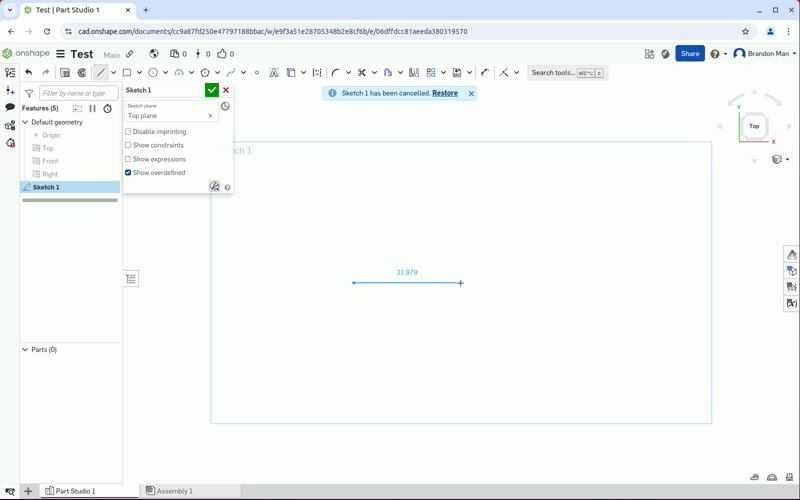
click(460, 282)
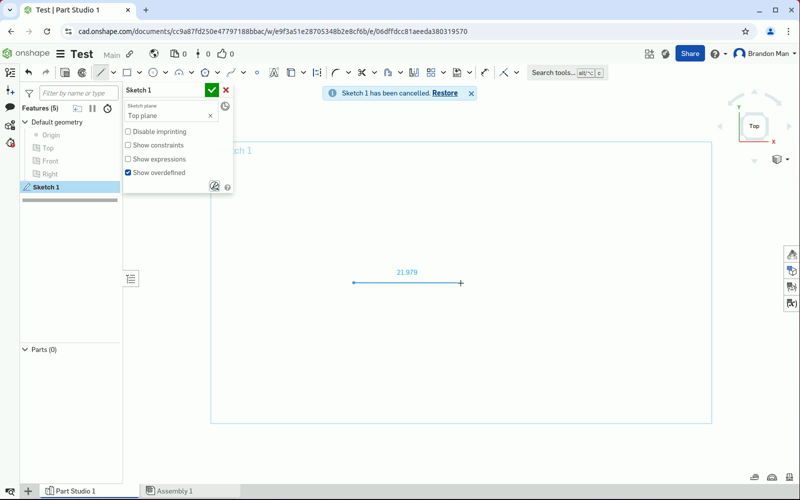
key_up(shift)
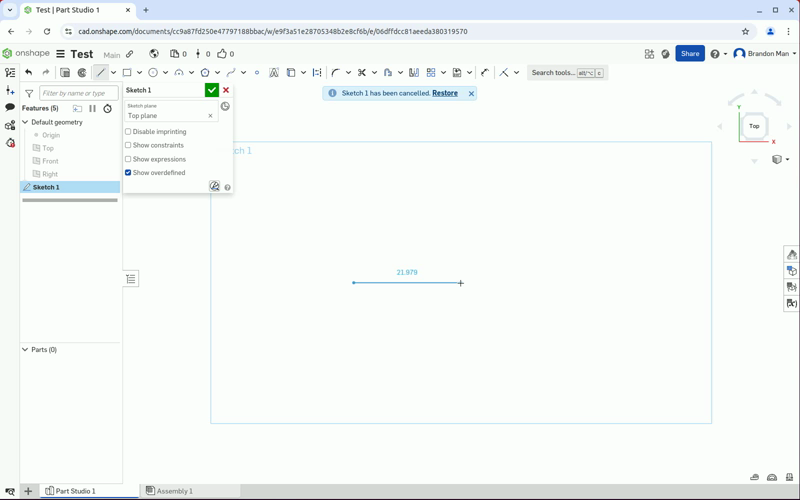
key_down(shift)
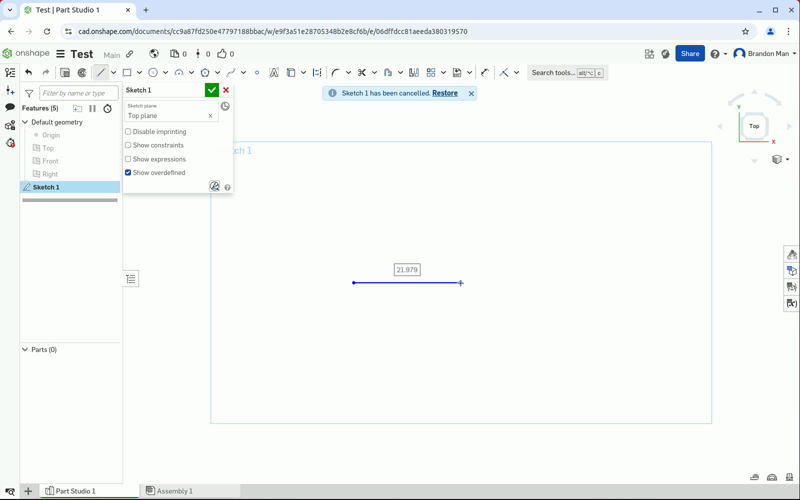
mouse_move(460, 176)
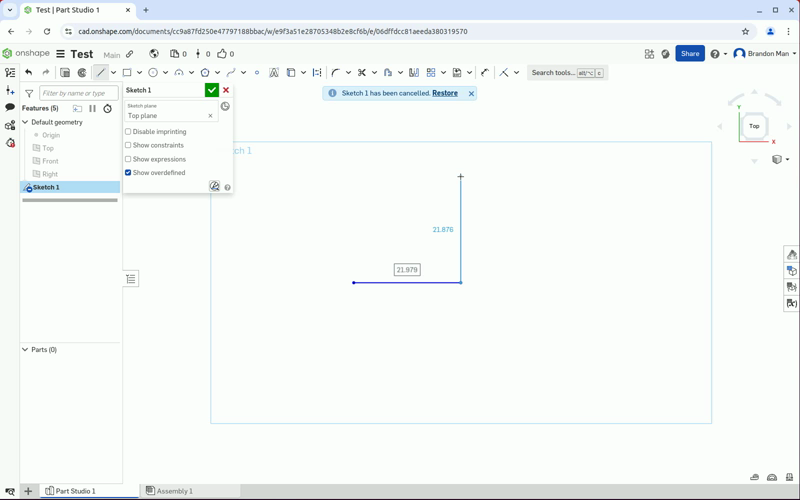
click(460, 176)
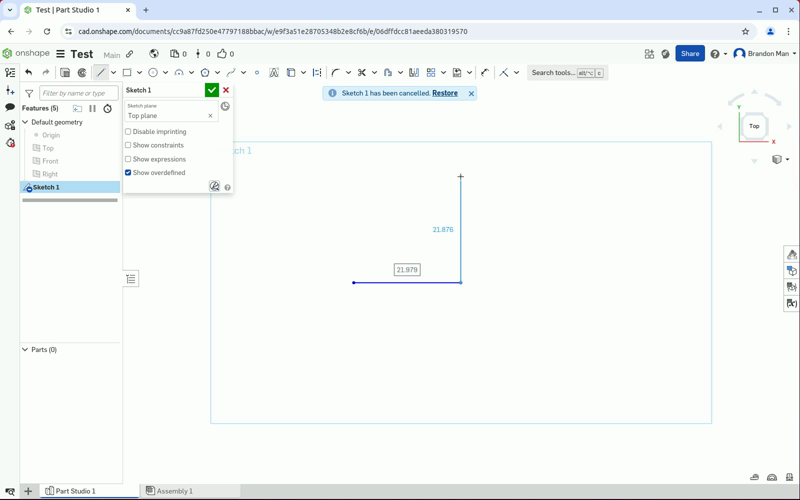
key_up(shift)
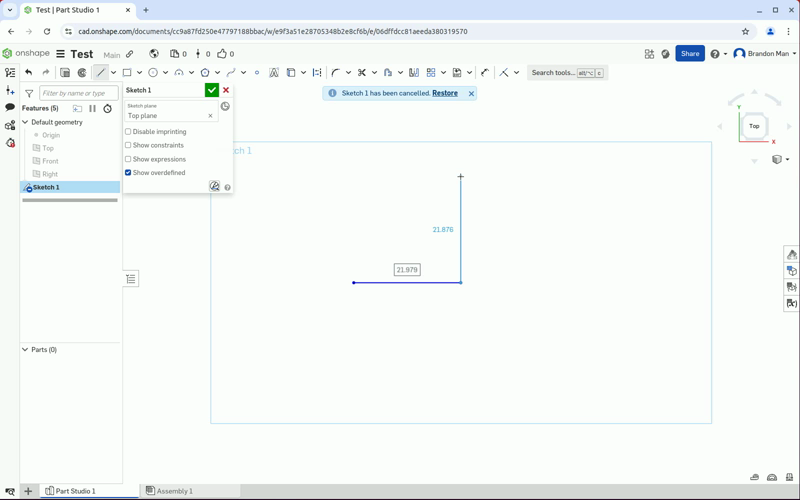
key_down(shift)
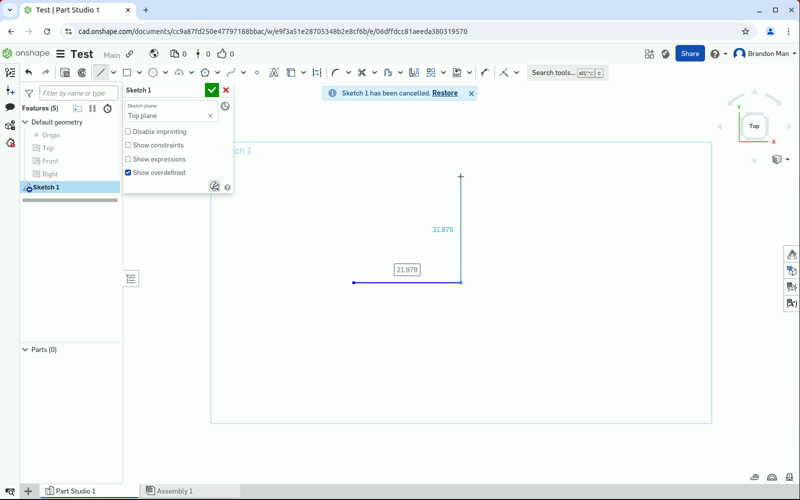
mouse_move(490, 176)
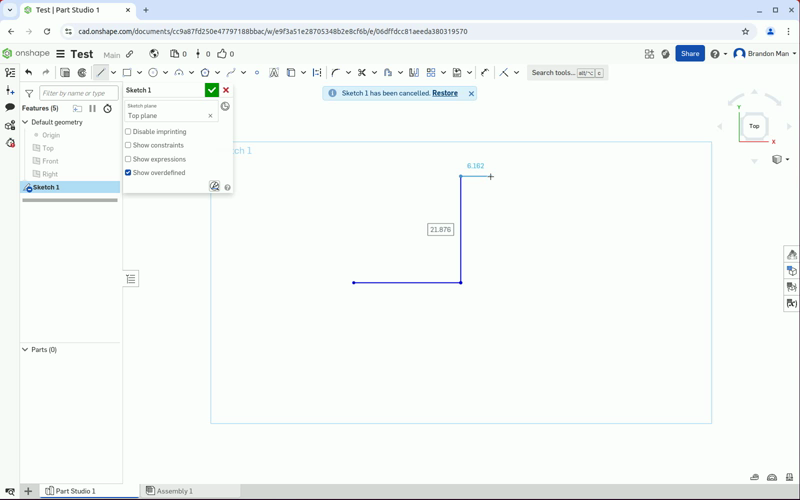
mouse_move(438, 176)
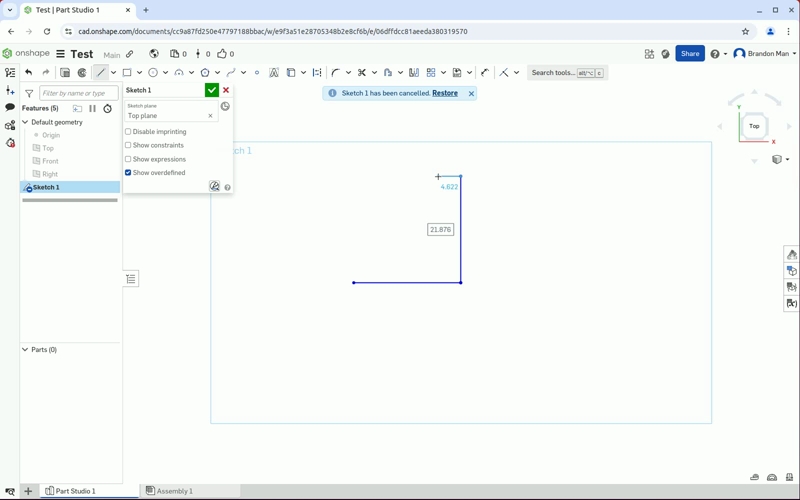
click(438, 176)
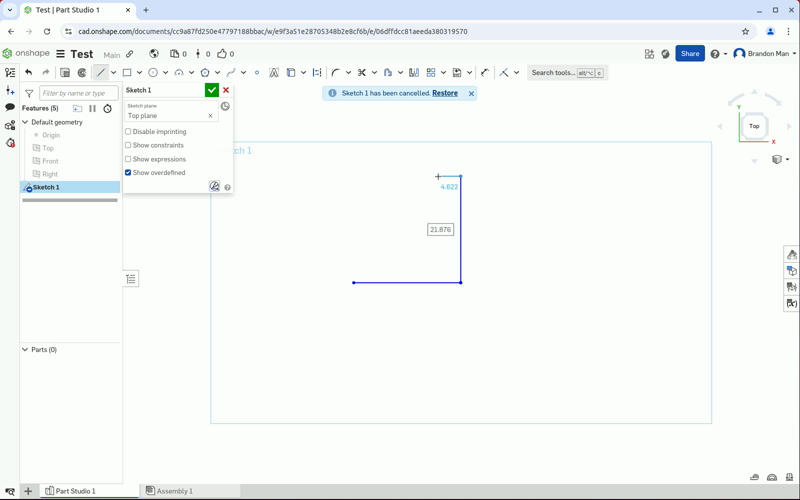
key_up(shift)
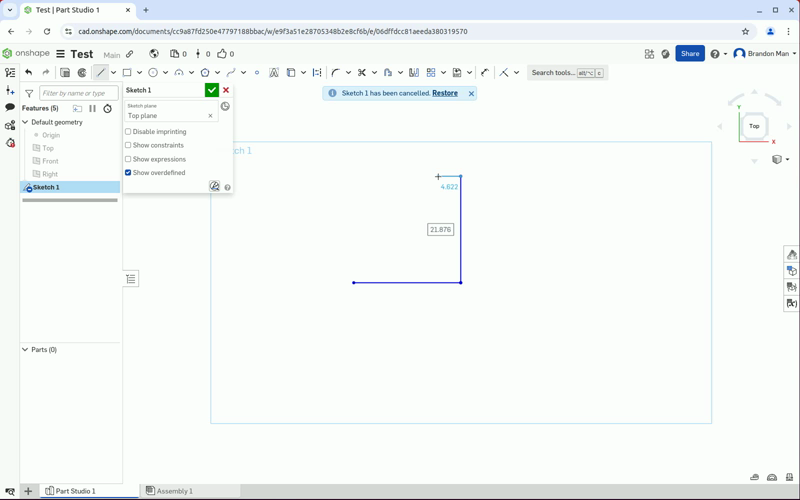
key_down(shift)
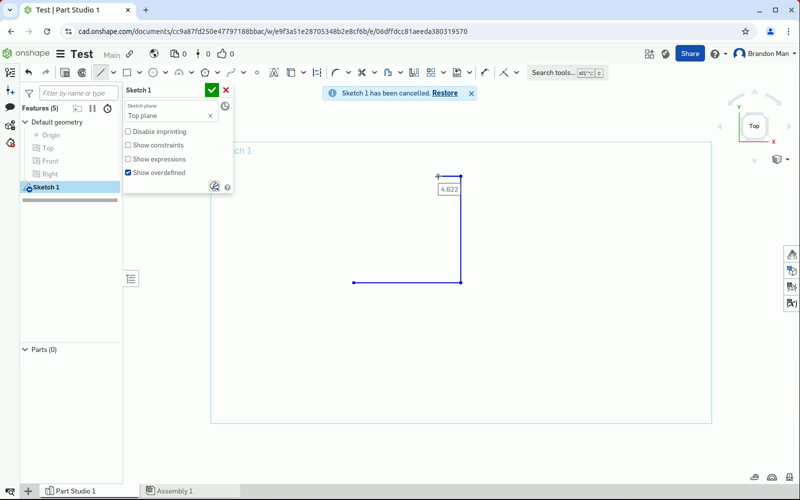
mouse_move(438, 260)
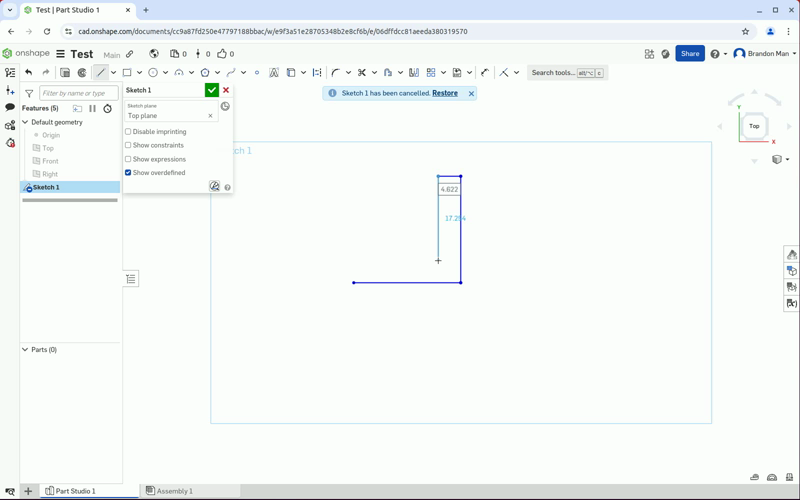
click(438, 260)
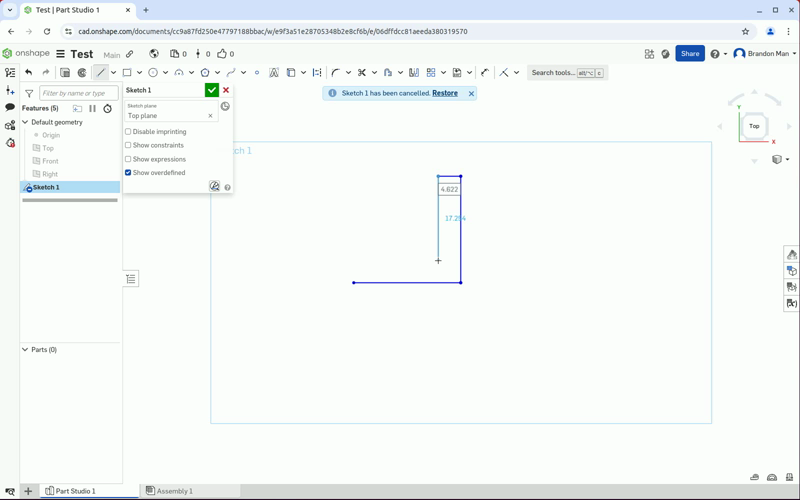
key_up(shift)
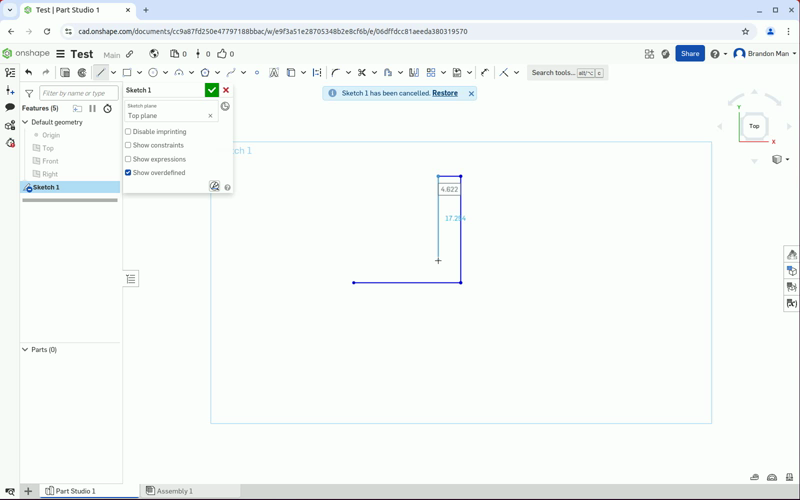
key_down(shift)
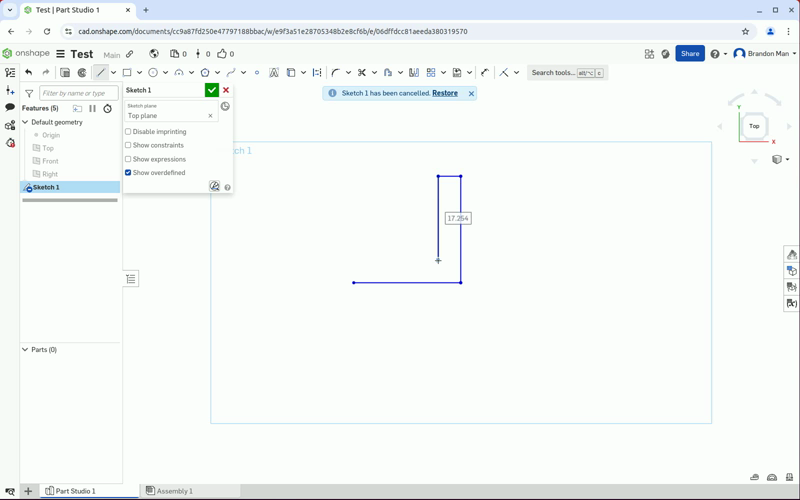
mouse_move(353, 260)
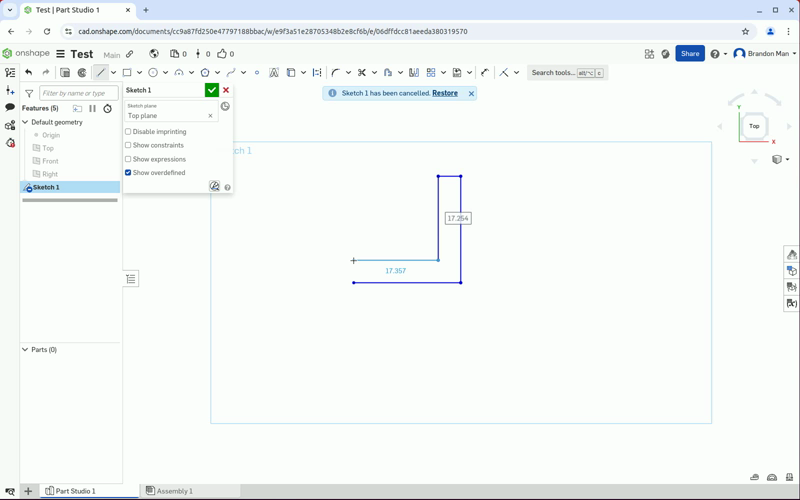
click(353, 260)
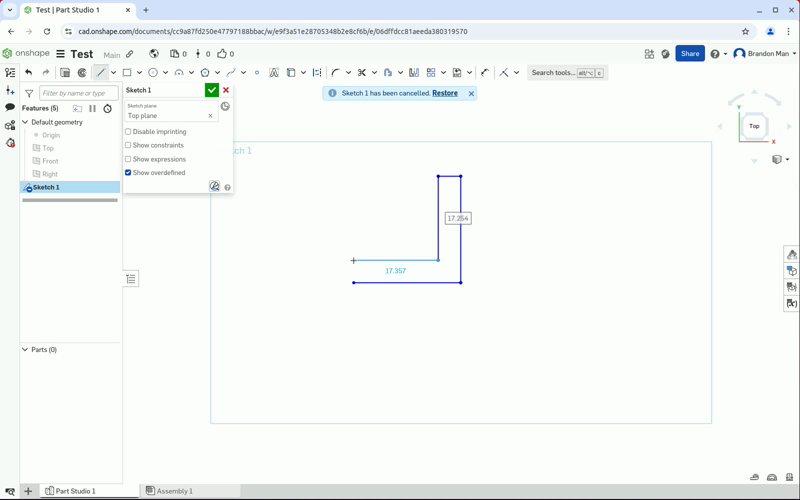
key_up(shift)
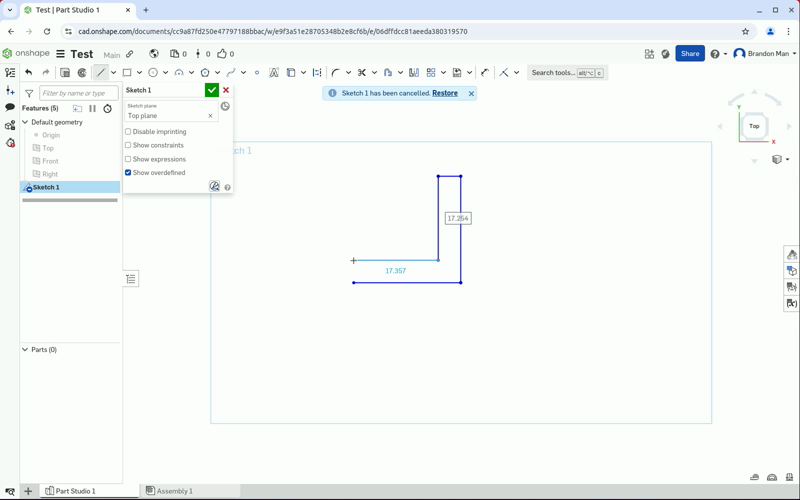
mouse_move(383, 260)
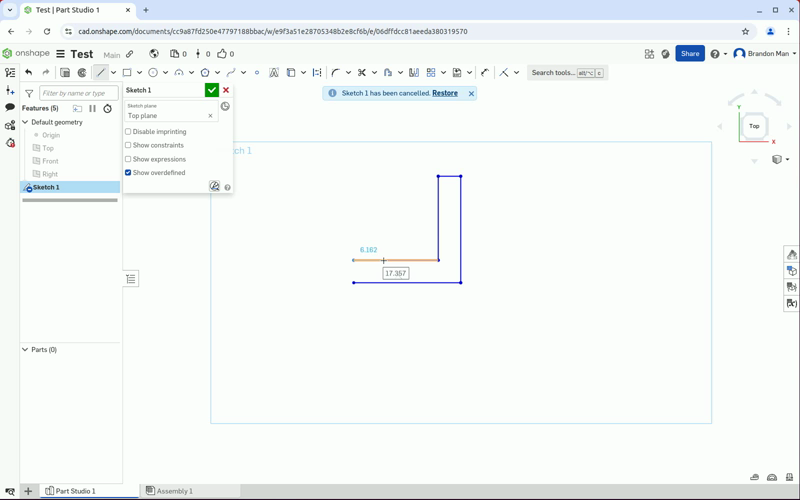
key_down(shift)
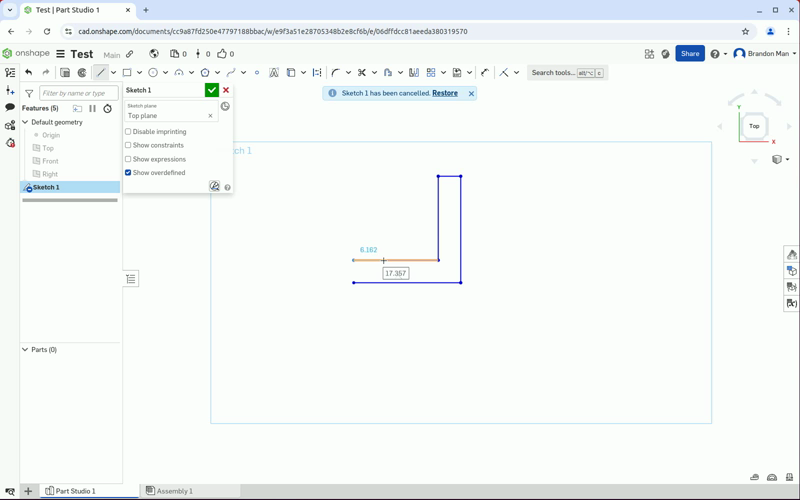
mouse_move(353, 282)
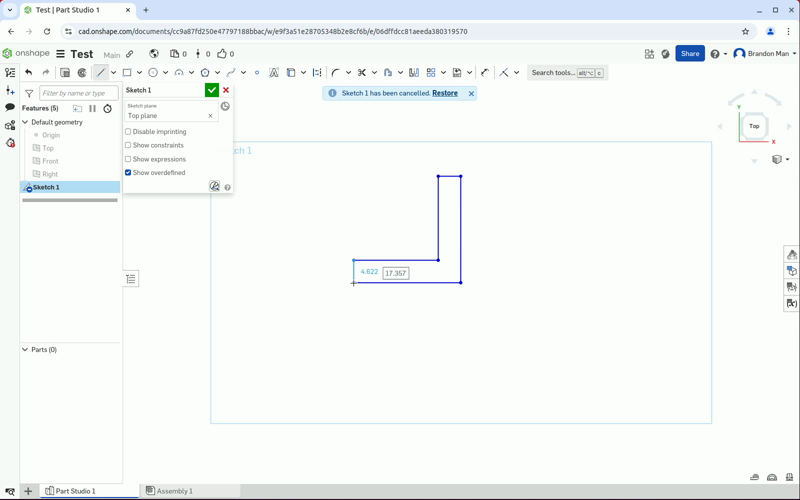
key_up(shift)
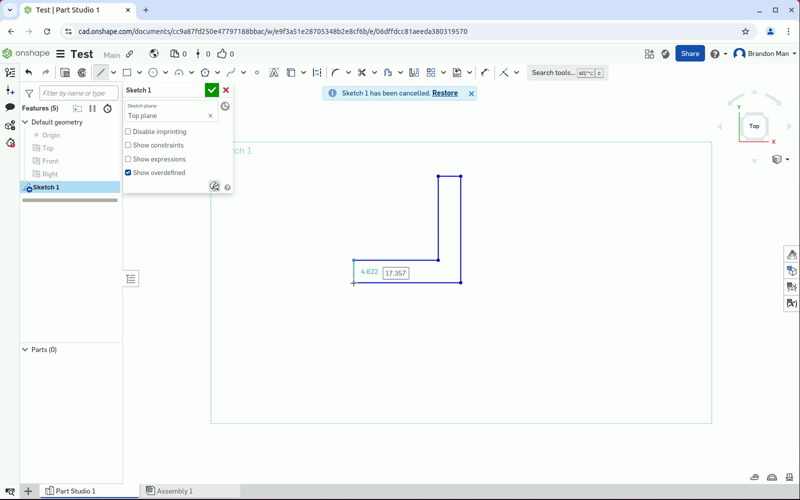
click(353, 282)
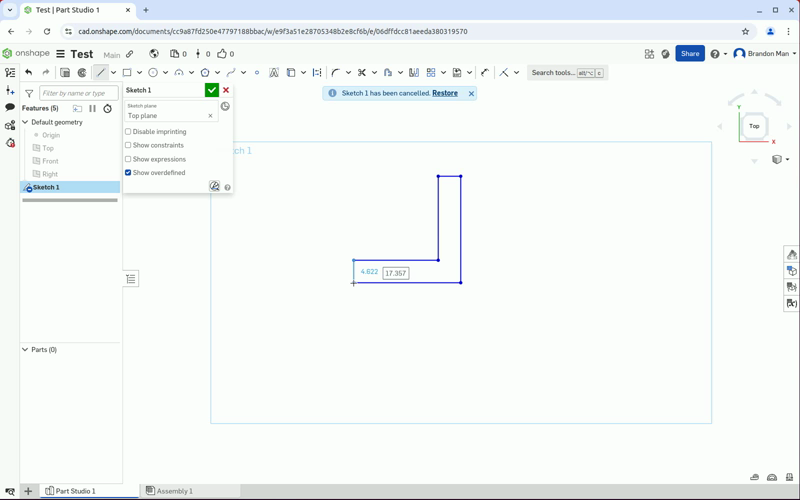
key(esc)
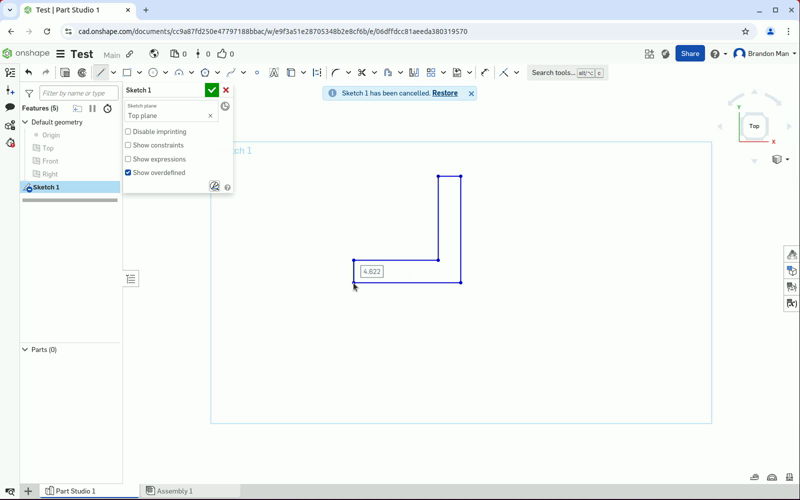
mouse_move(396, 277)
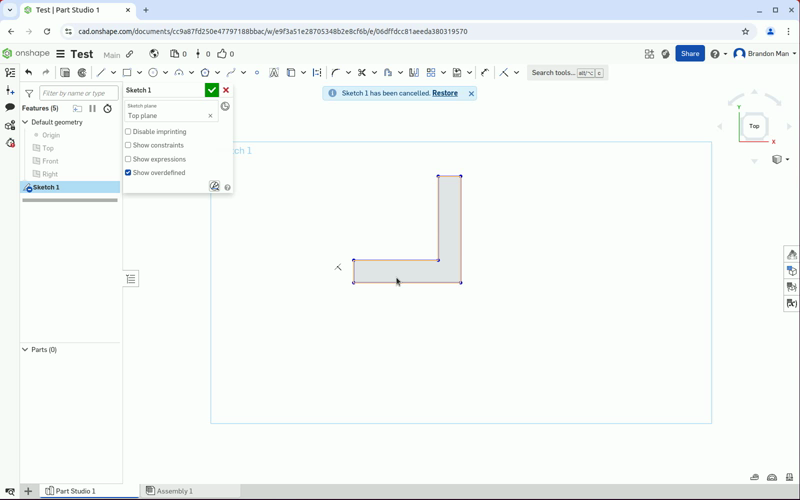
click(396, 277)
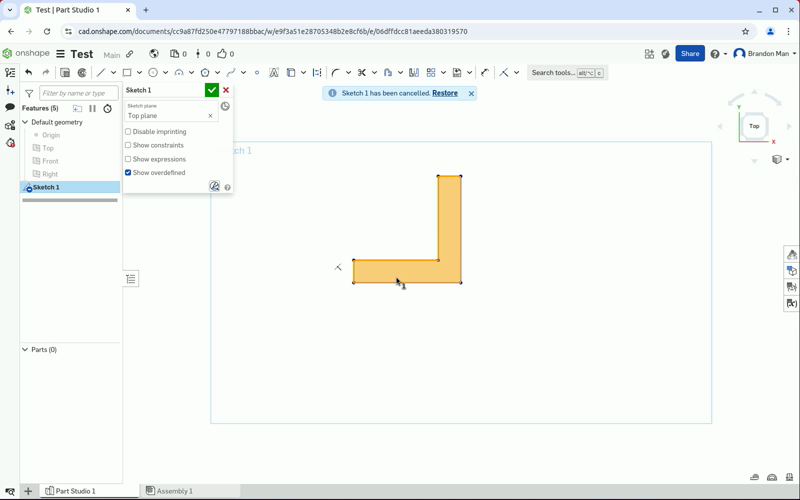
mouse_move(73, 352)
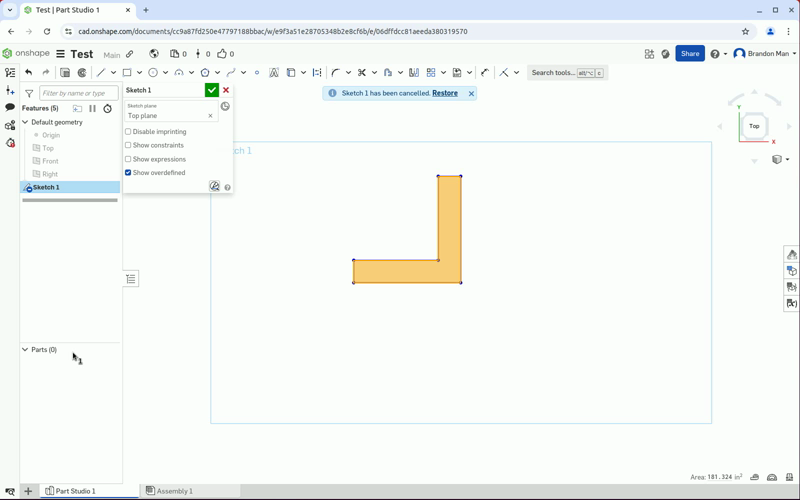
key(shift+y)
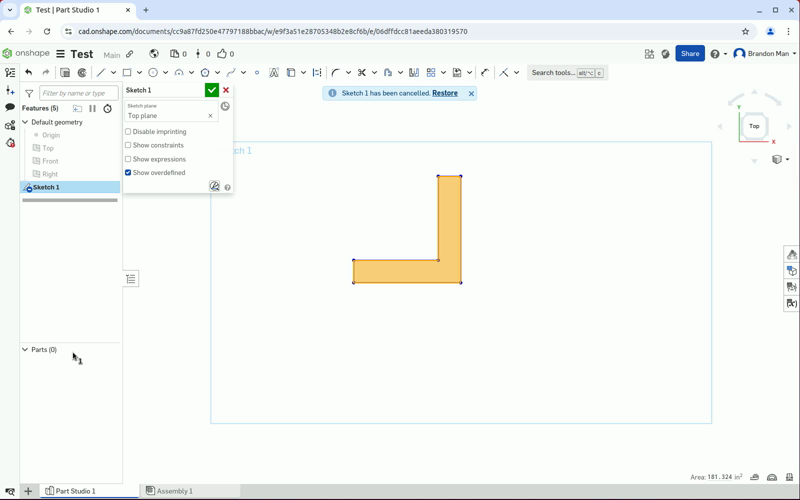
key(shift+e)
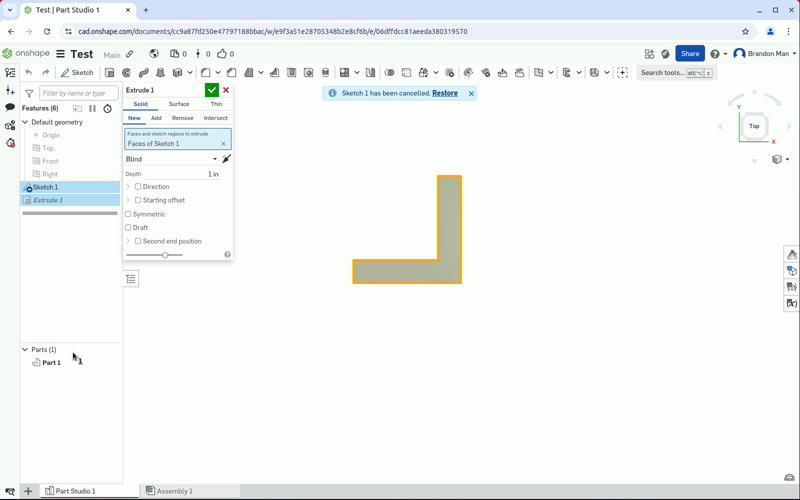
mouse_move(143, 106)
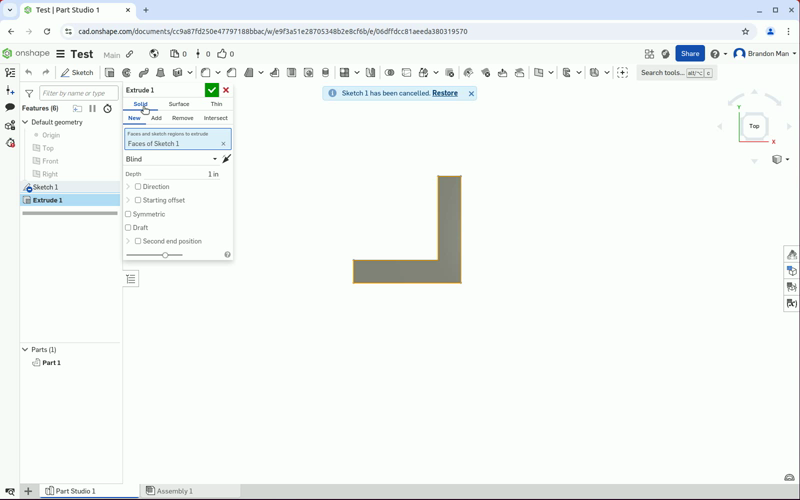
click(143, 106)
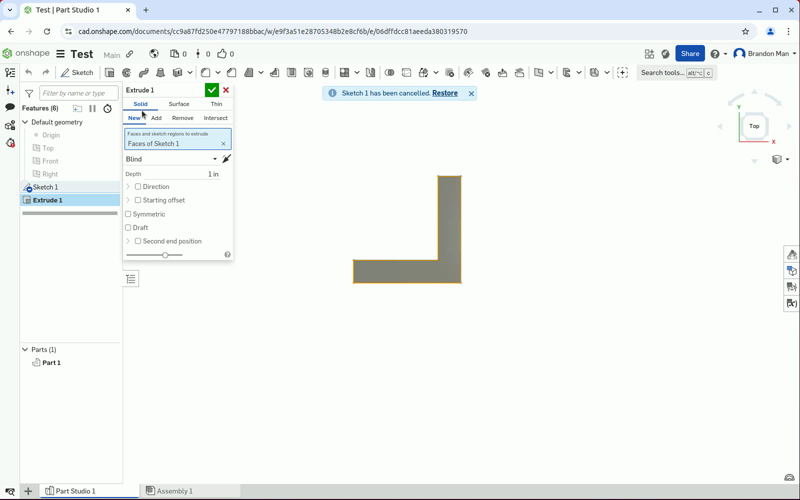
mouse_move(137, 120)
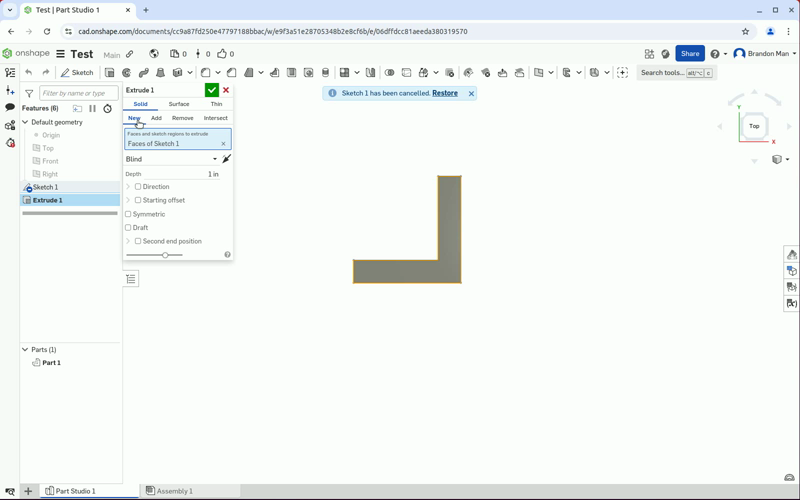
click(137, 120)
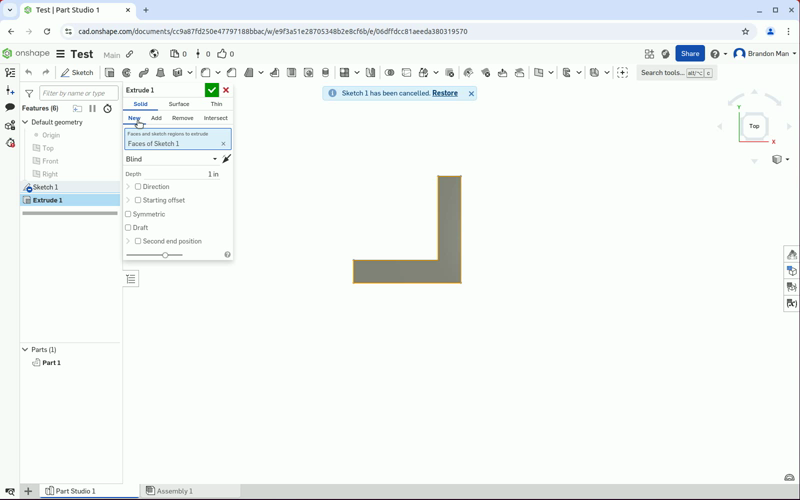
key(tab, 4)
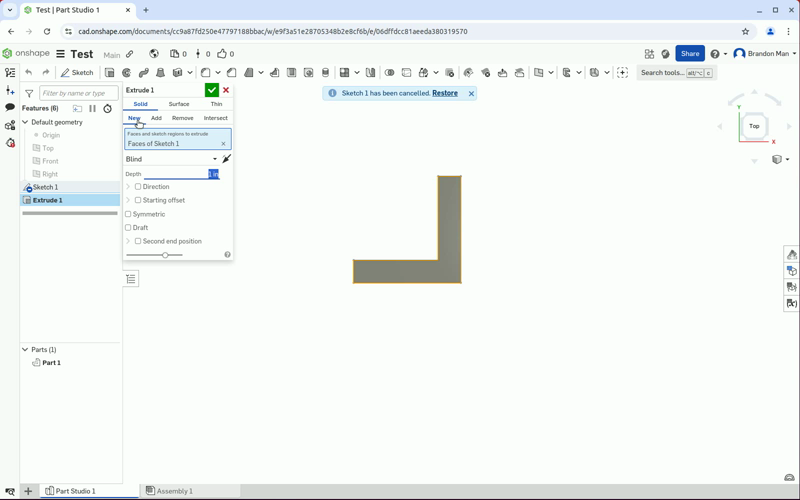
text(23.108)
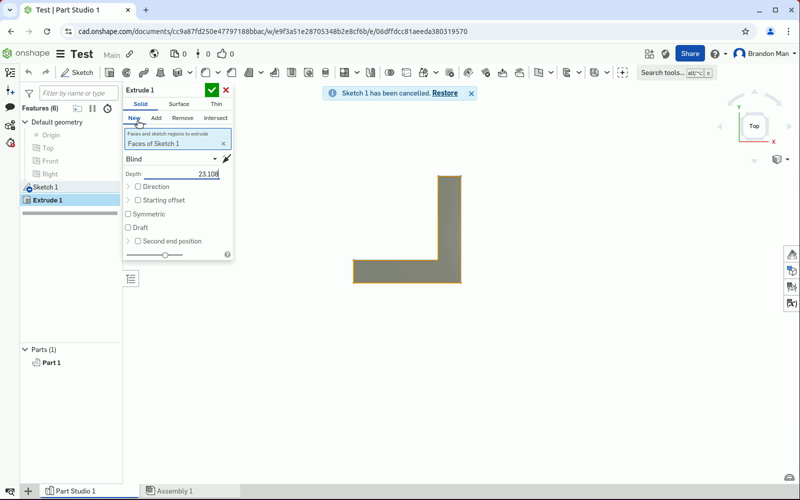
key(enter)
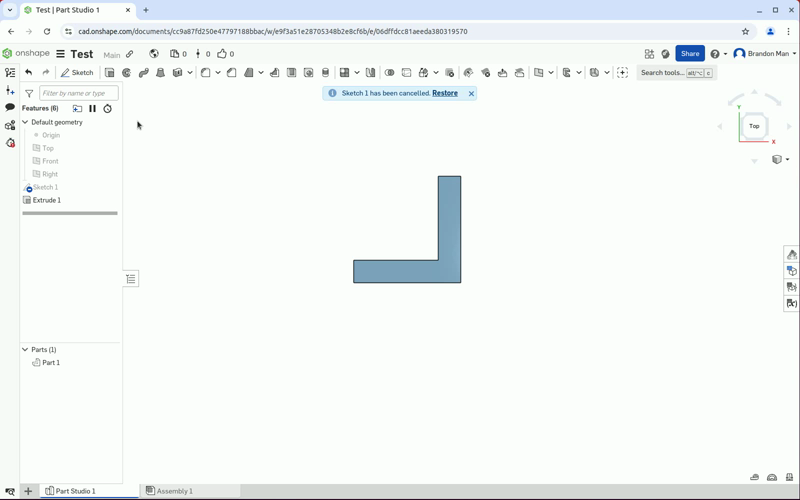
key(shift+h)
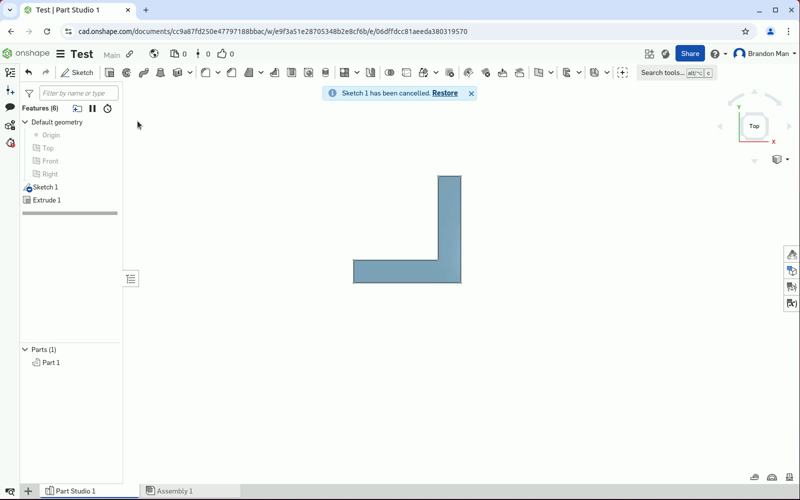
key(shift+h)
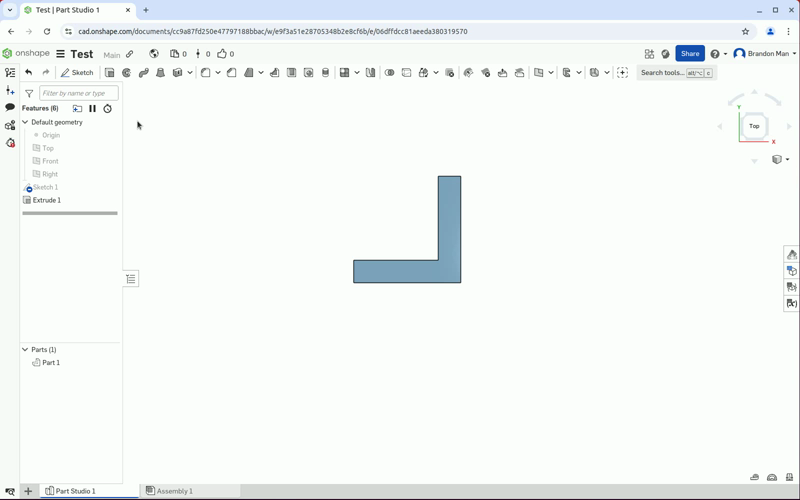
mouse_move(73, 189)
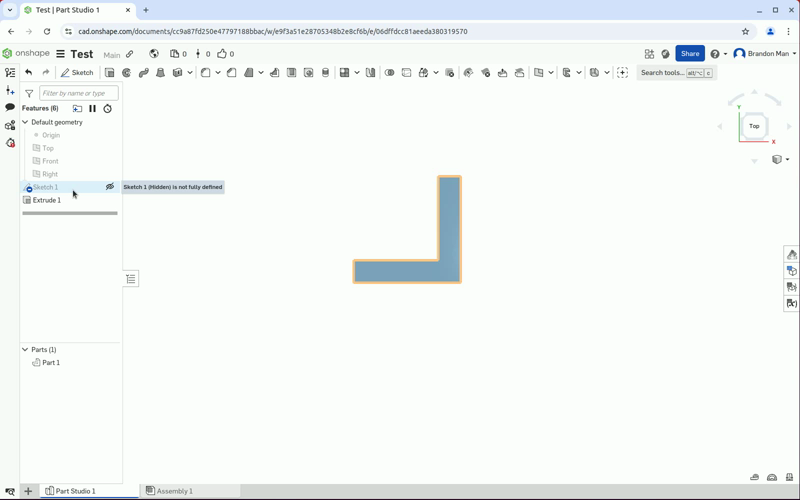
click(73, 189)
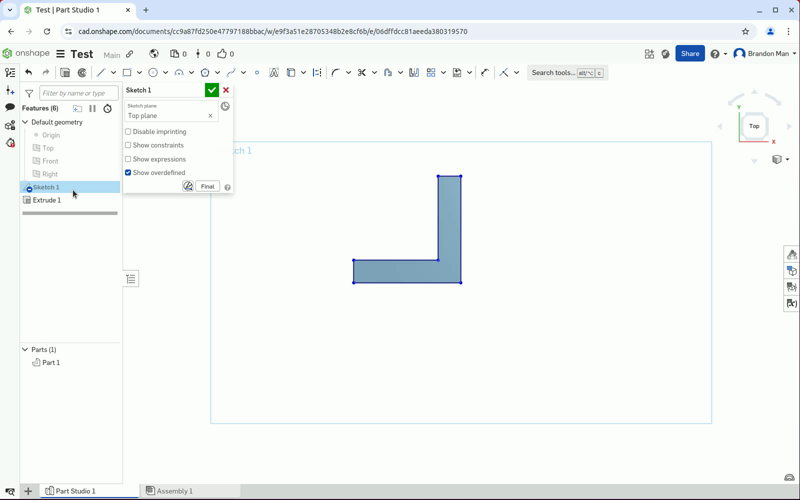
mouse_move(229, 92)
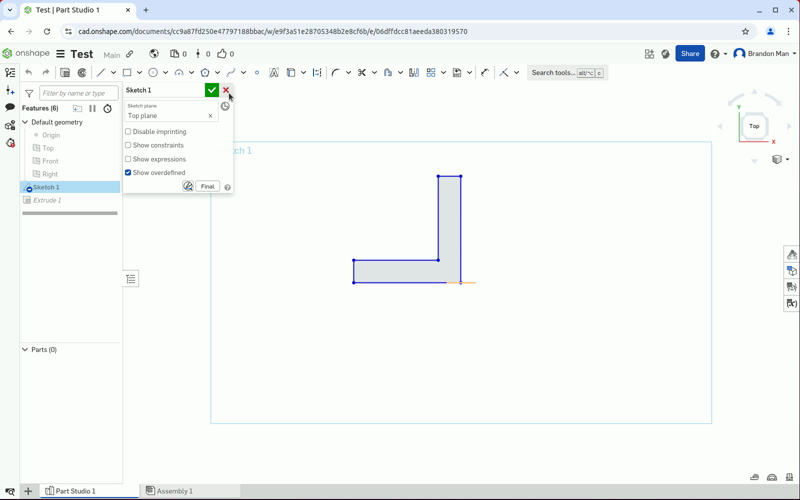
click(229, 92)
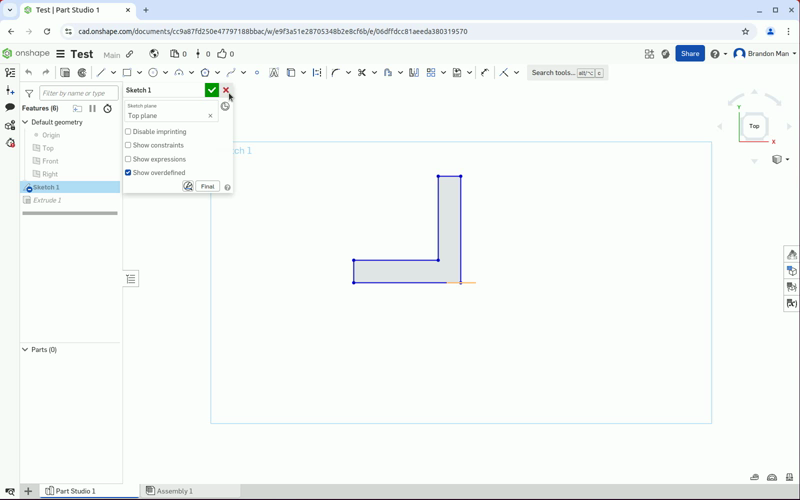
key(shift+s)
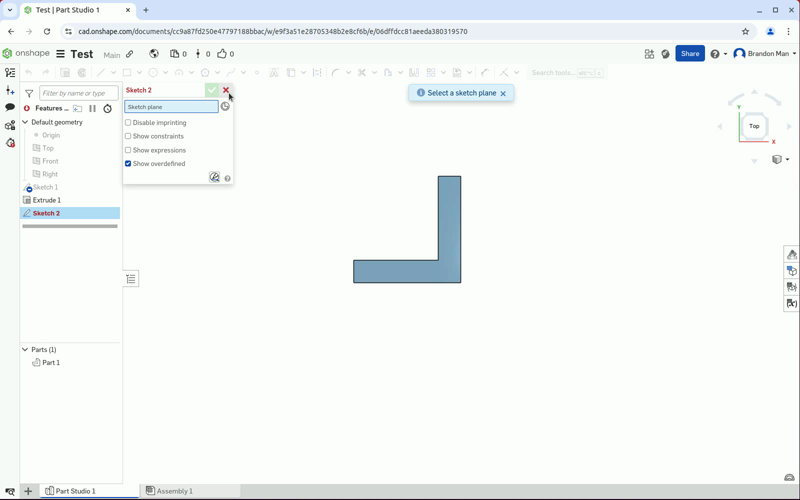
mouse_move(73, 150)
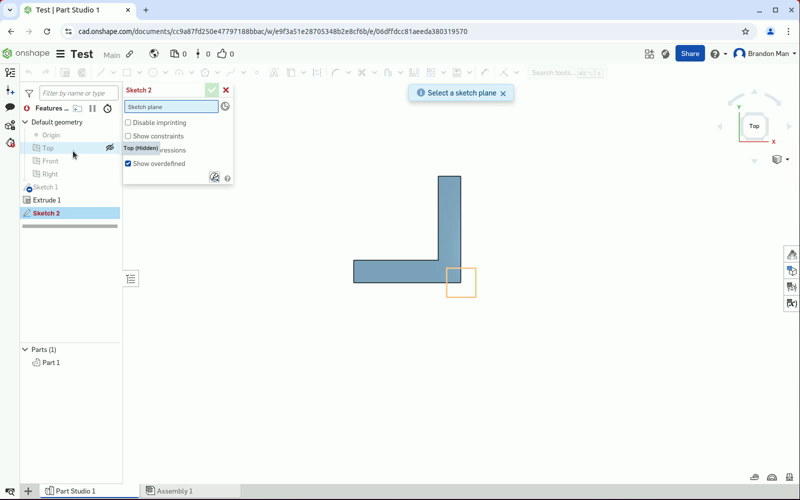
click(73, 150)
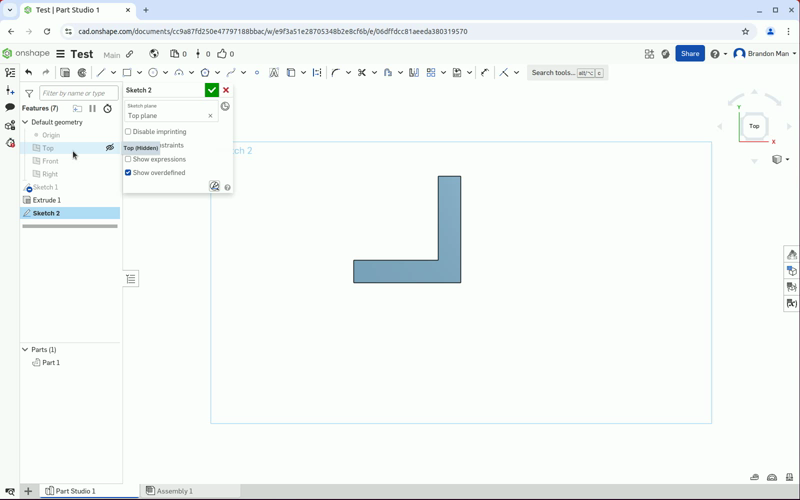
mouse_move(73, 352)
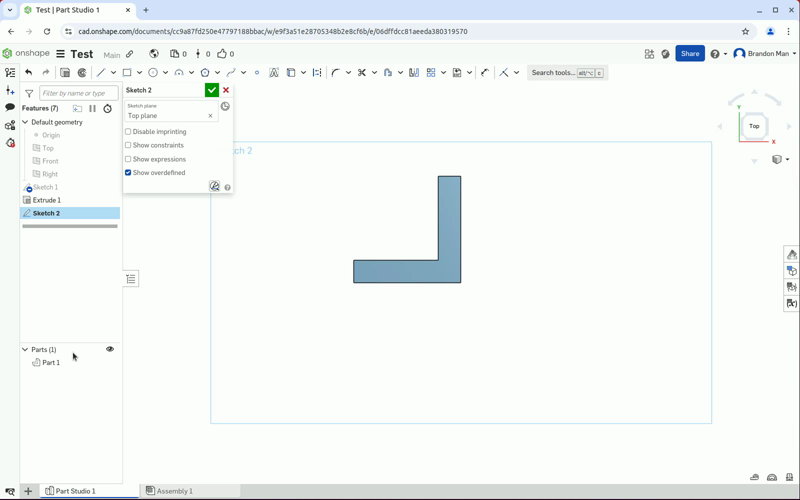
key(y)
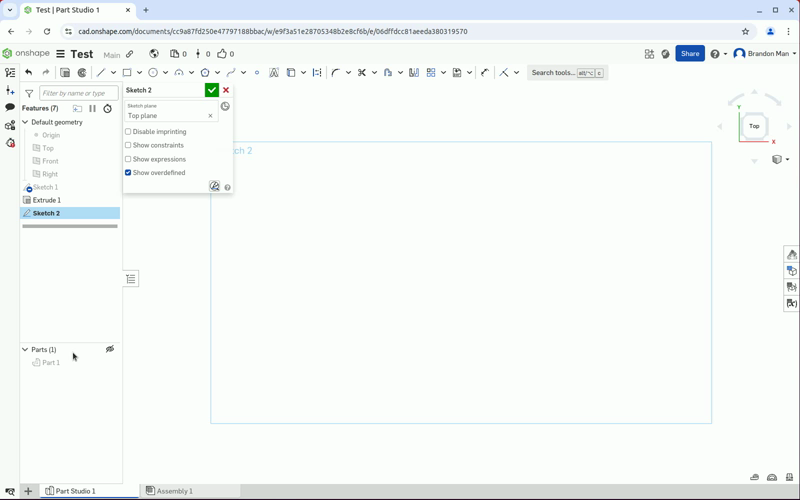
key(l)
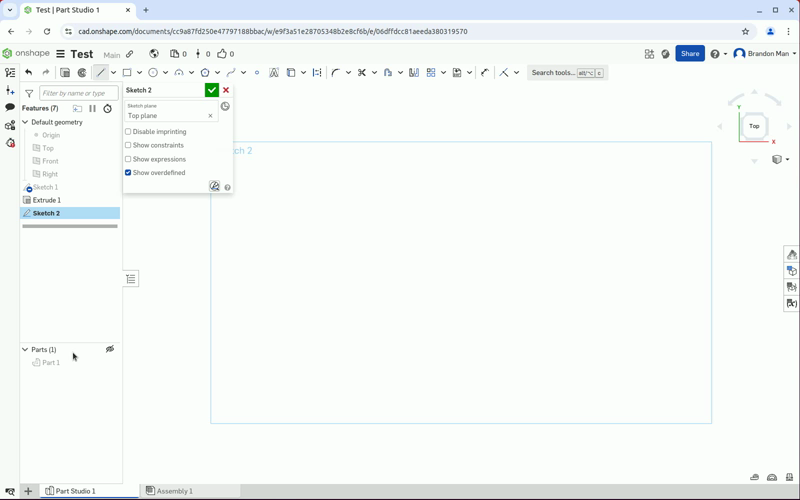
key_down(shift)
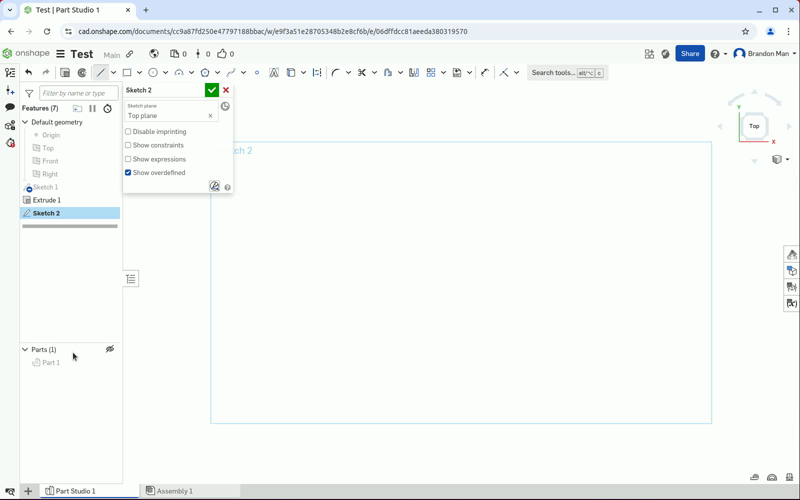
mouse_move(353, 282)
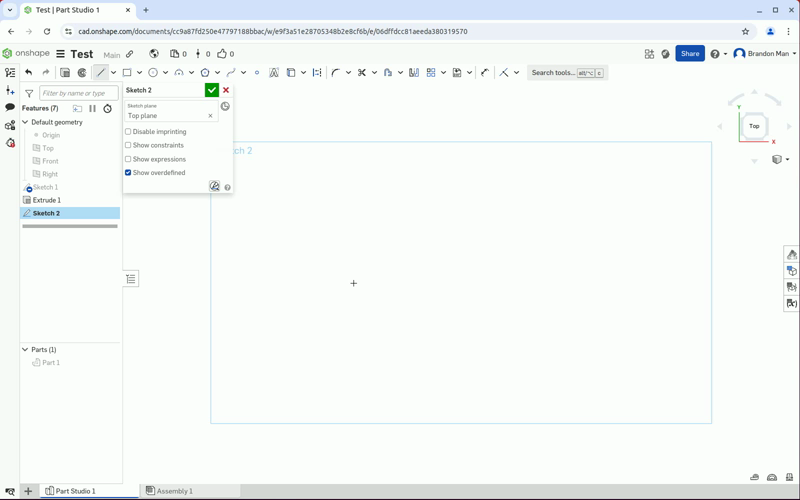
click(353, 282)
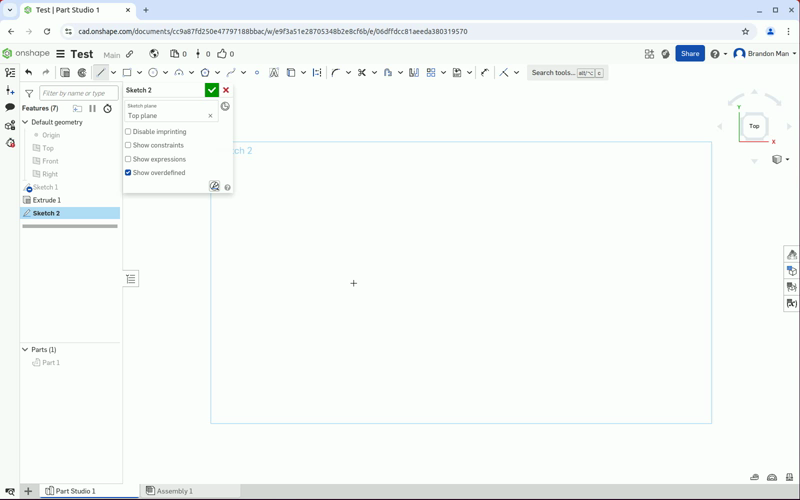
key_up(shift)
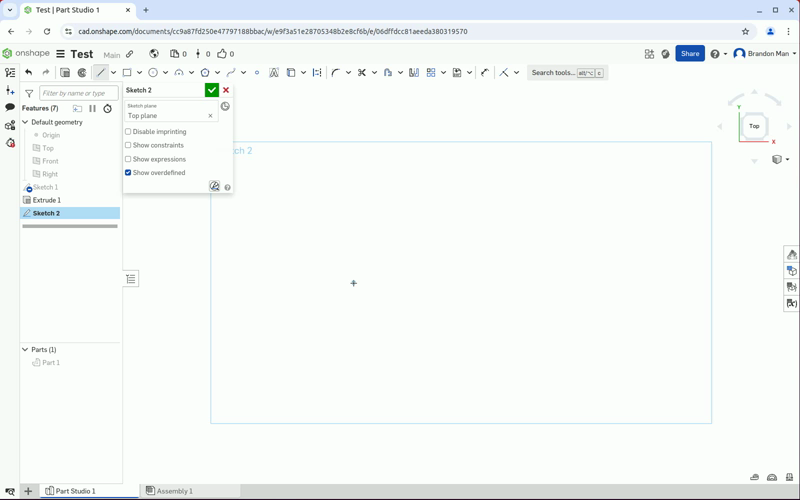
key_down(shift)
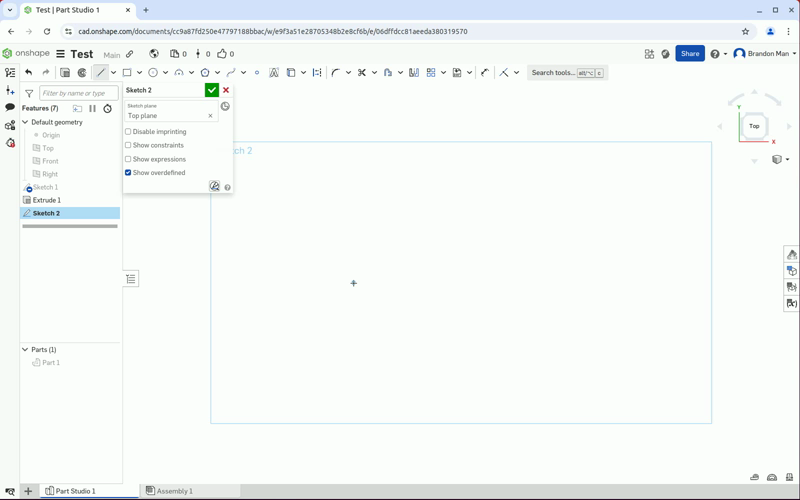
mouse_move(460, 282)
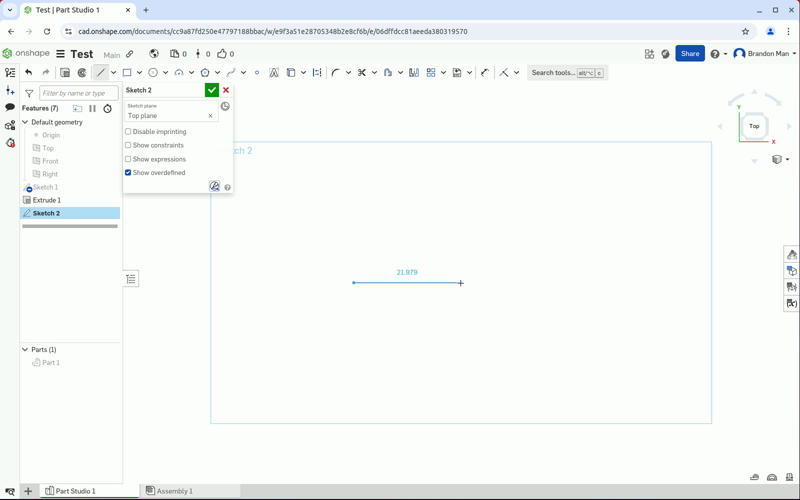
click(460, 282)
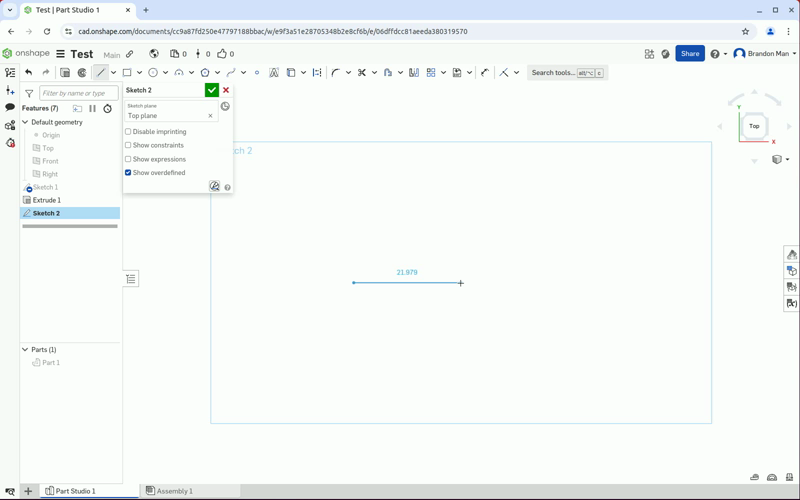
key_up(shift)
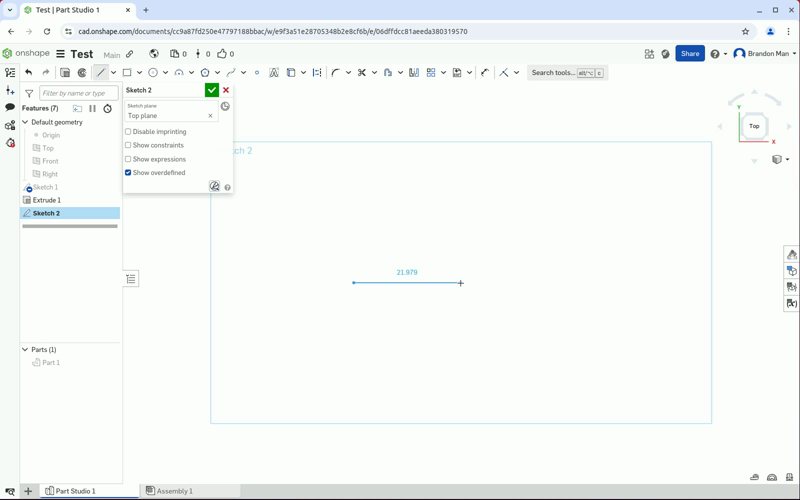
key_down(shift)
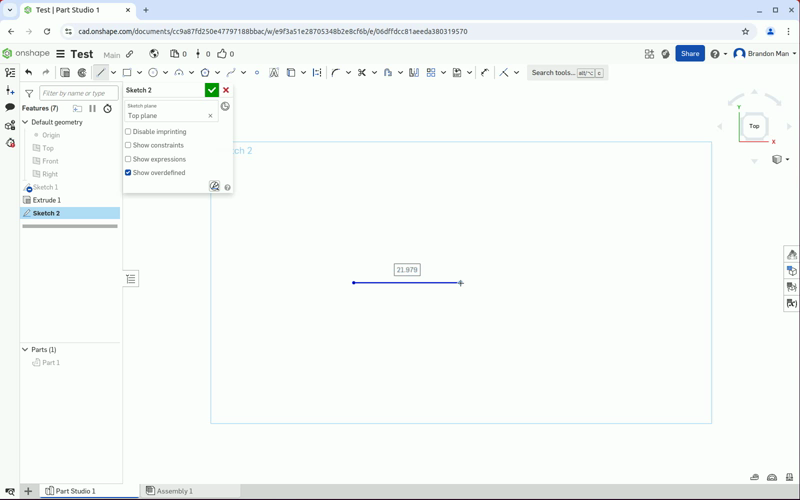
mouse_move(460, 176)
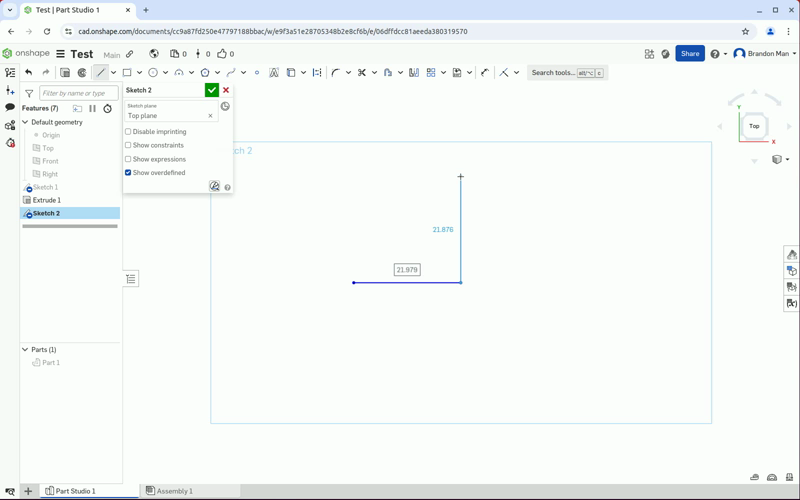
click(460, 176)
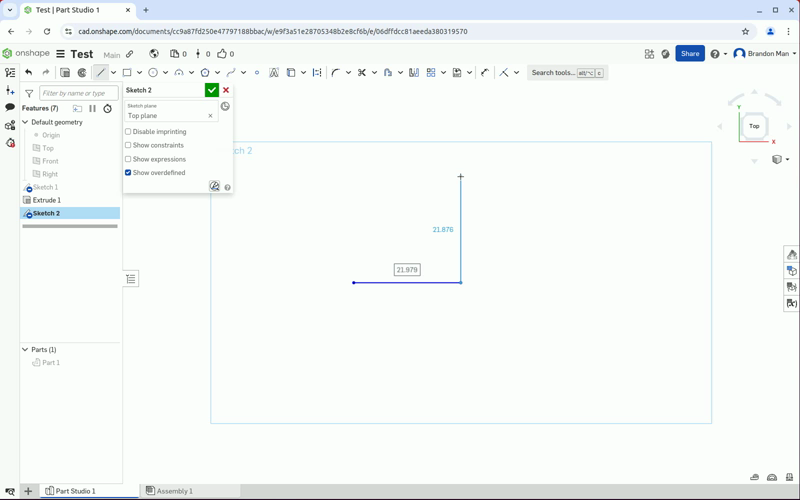
key_up(shift)
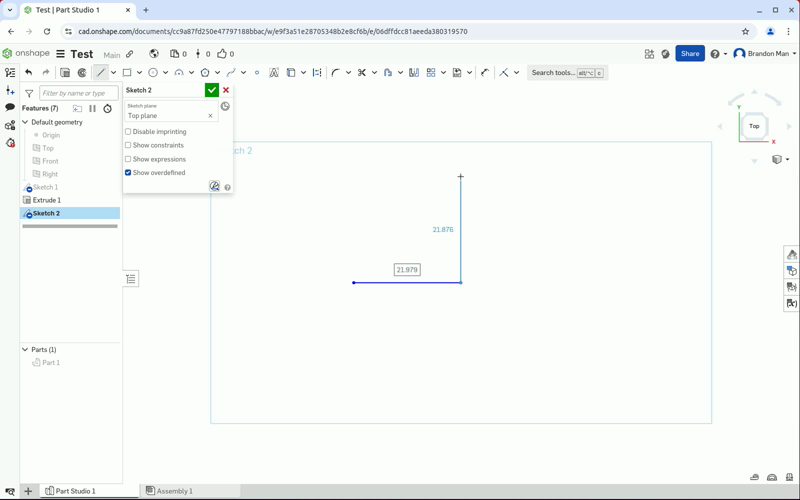
key_down(shift)
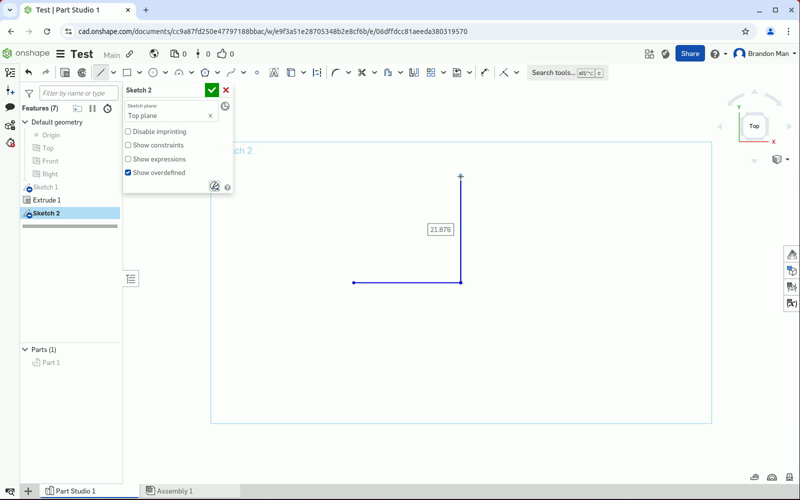
mouse_move(490, 176)
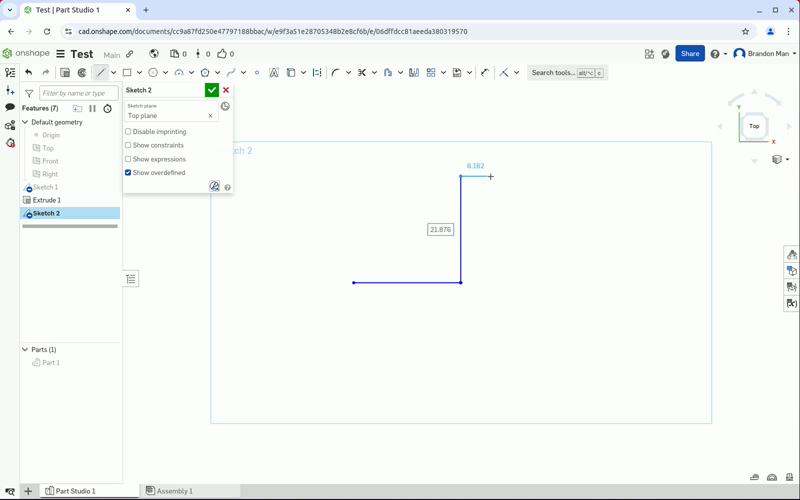
mouse_move(438, 176)
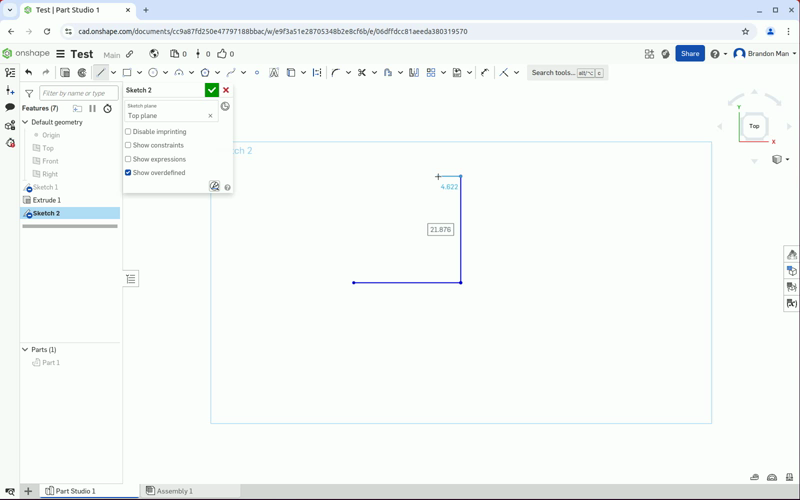
click(438, 176)
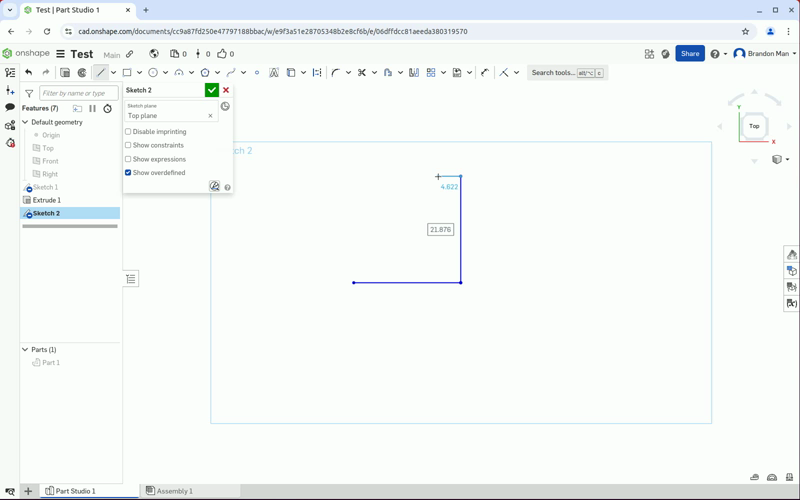
key_up(shift)
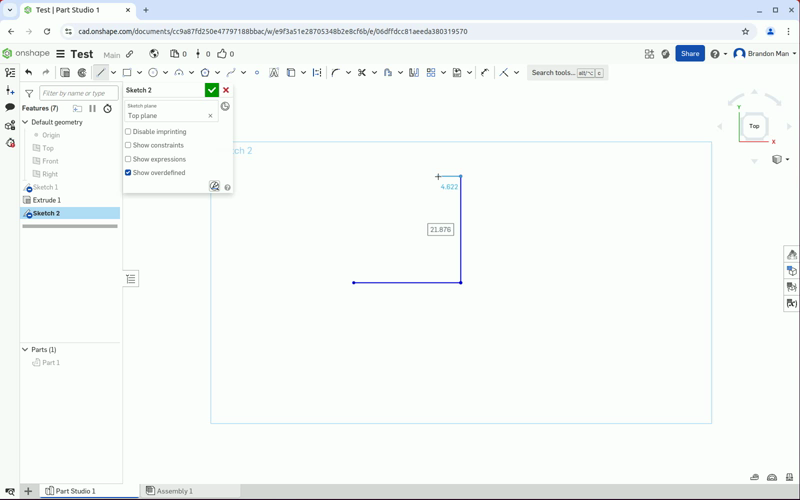
key_down(shift)
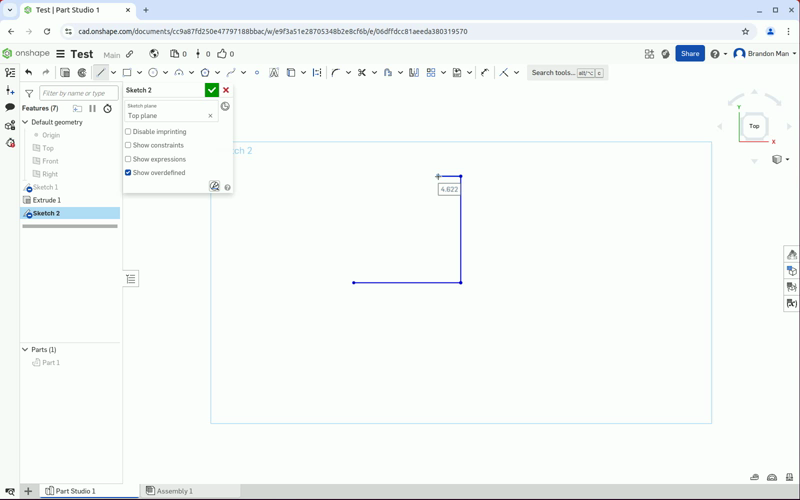
mouse_move(438, 260)
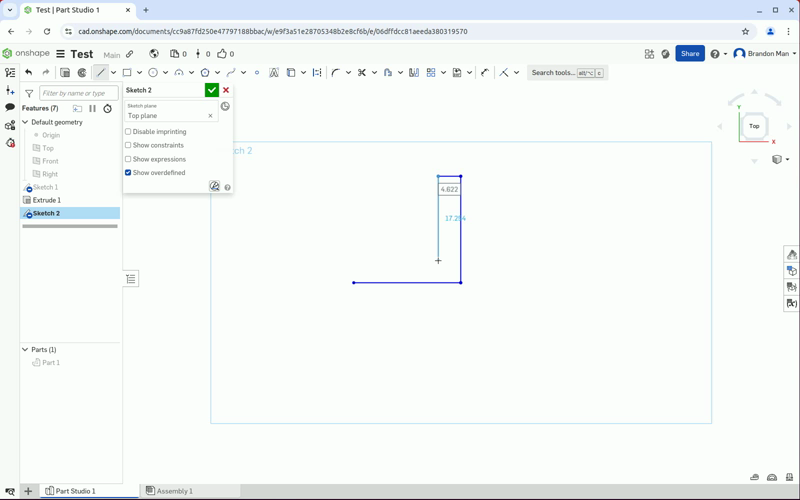
click(438, 260)
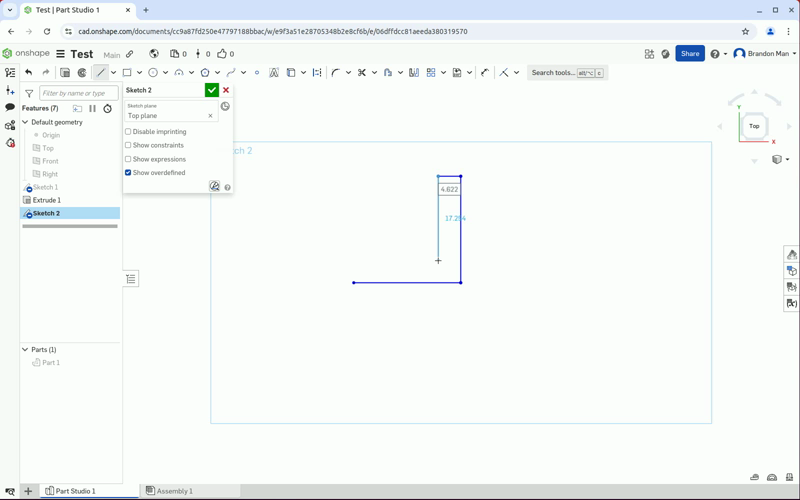
key_up(shift)
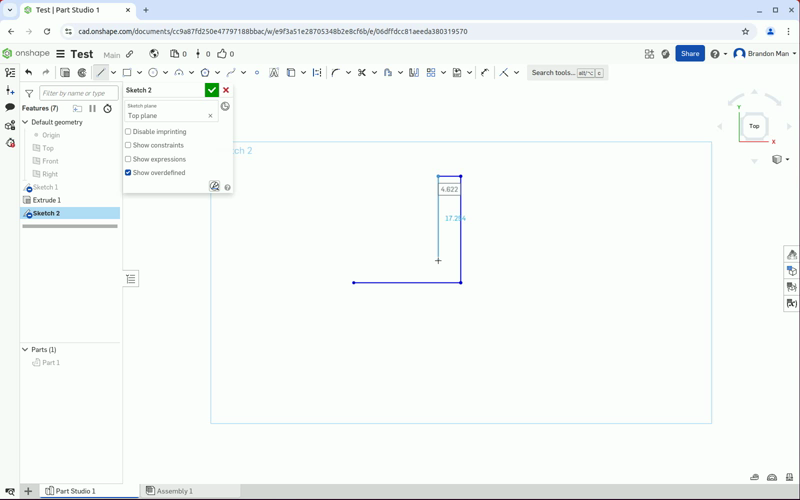
key_down(shift)
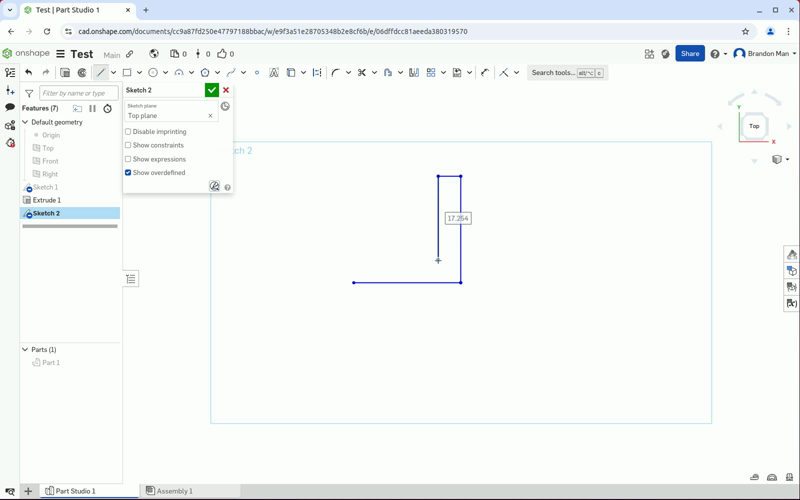
mouse_move(353, 260)
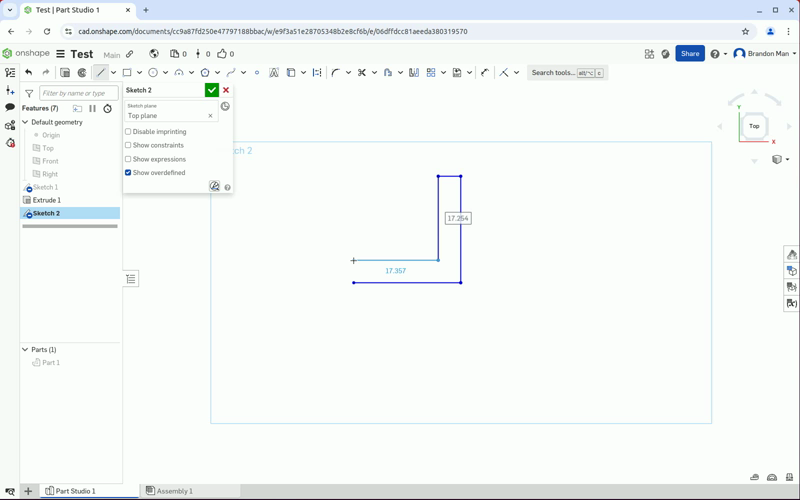
click(353, 260)
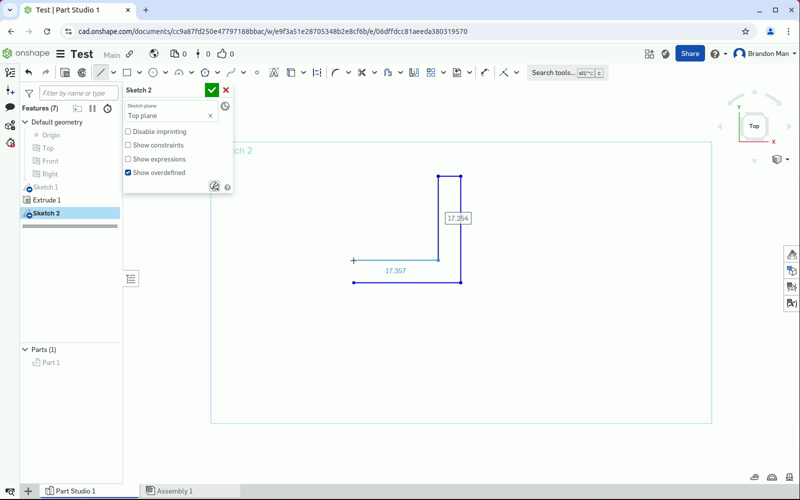
key_up(shift)
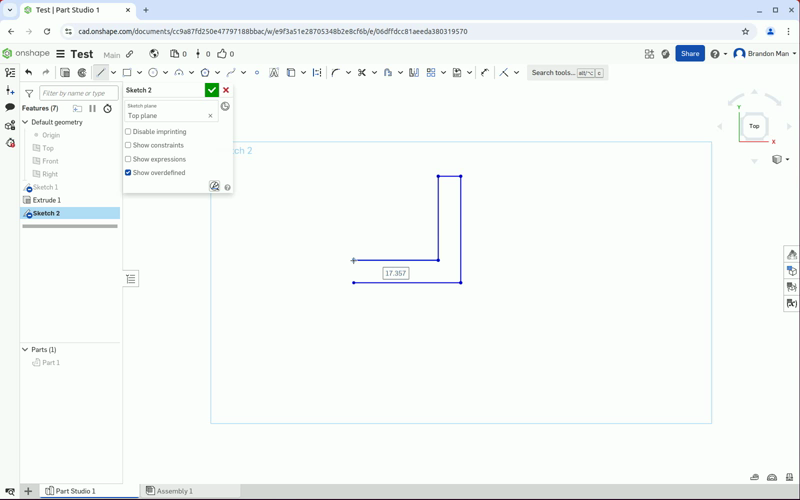
mouse_move(383, 260)
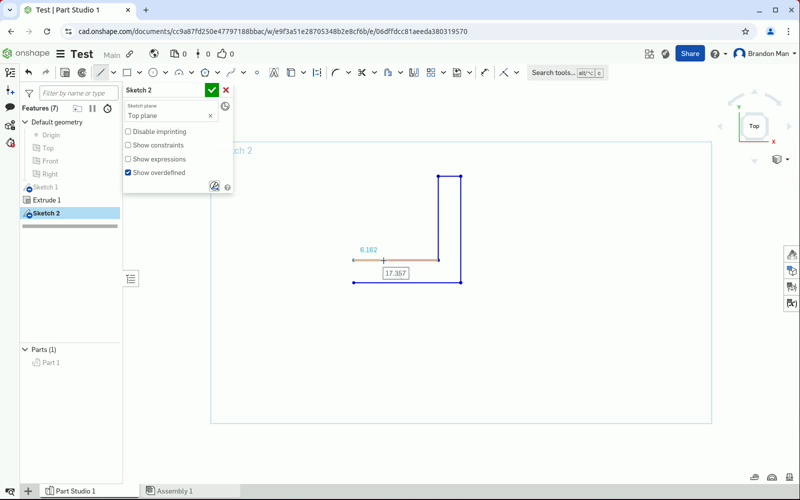
key_down(shift)
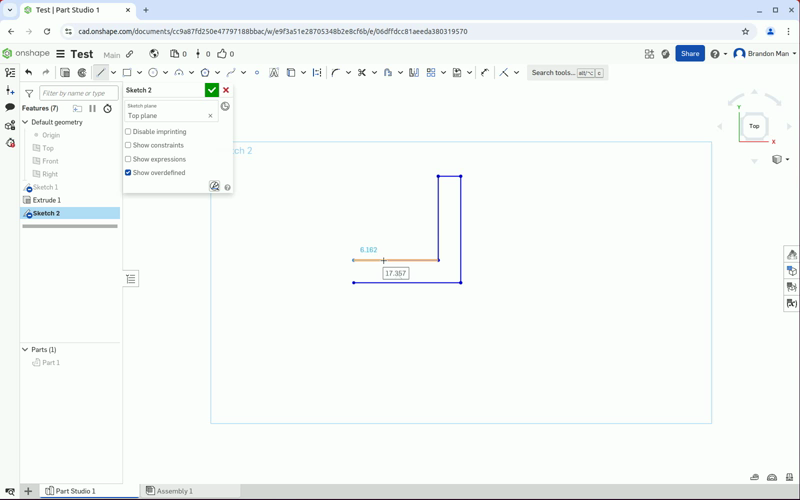
mouse_move(353, 282)
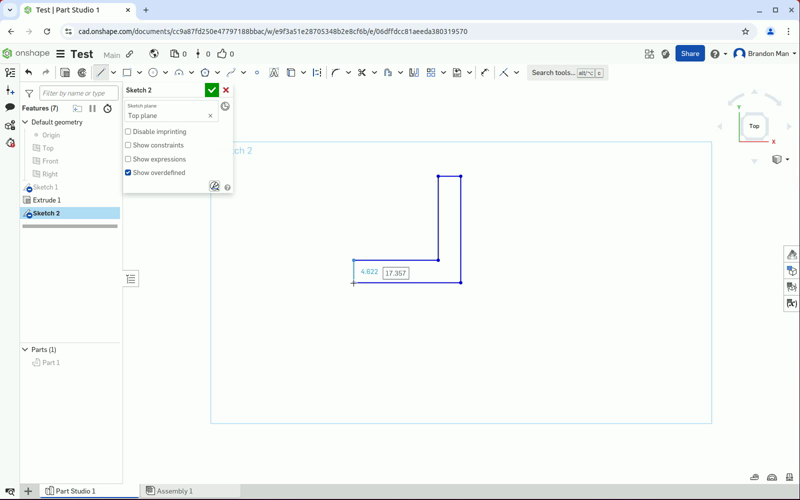
key_up(shift)
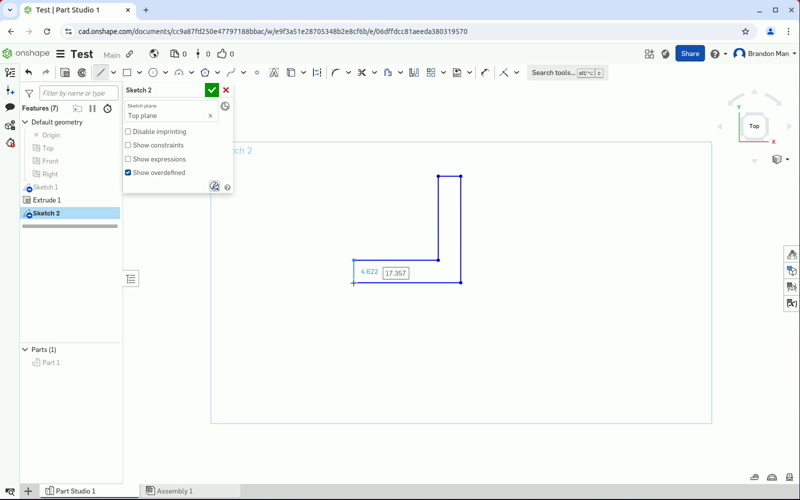
click(353, 282)
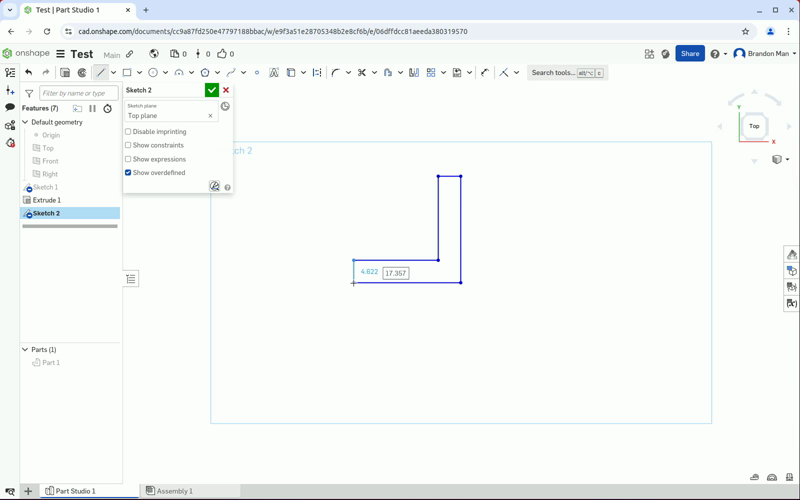
key(esc)
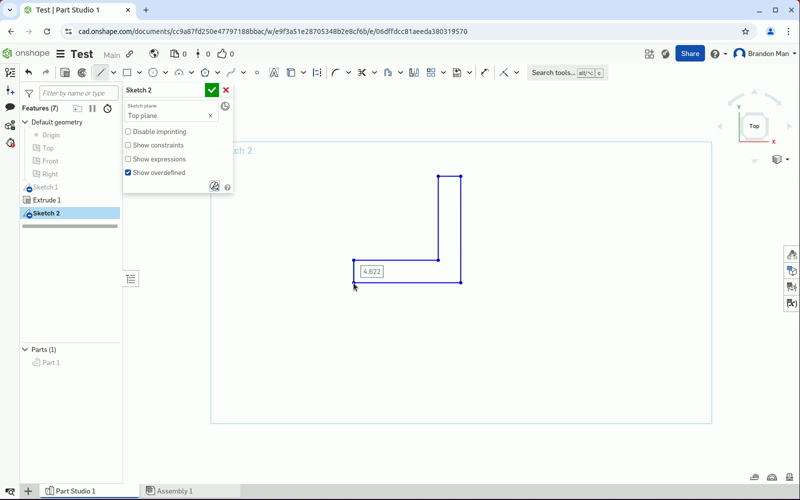
mouse_move(450, 234)
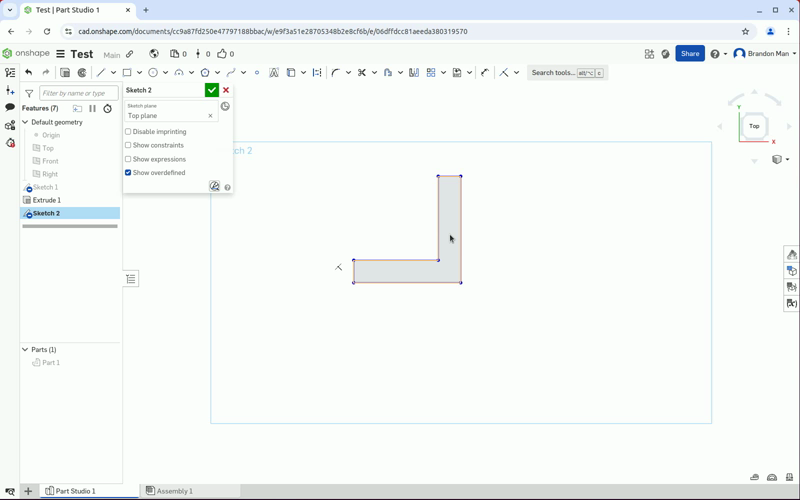
click(450, 234)
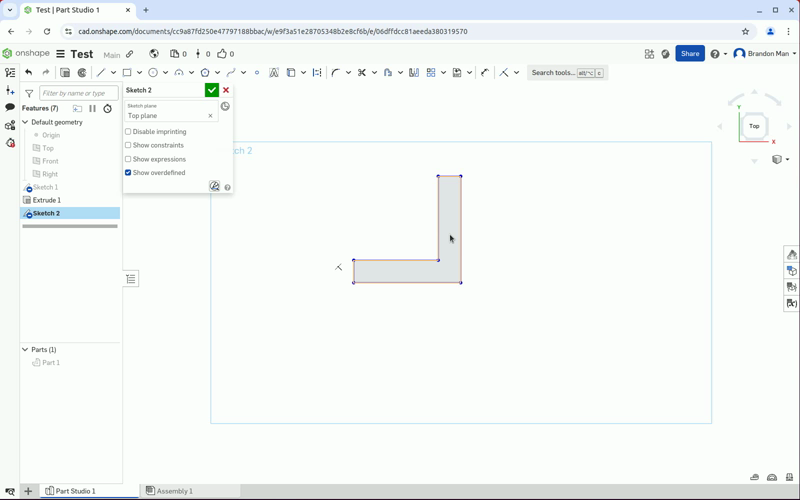
mouse_move(73, 352)
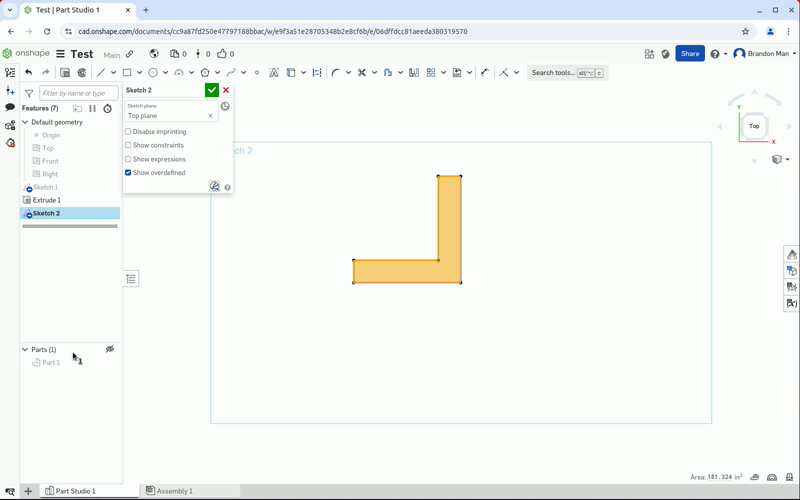
key(shift+y)
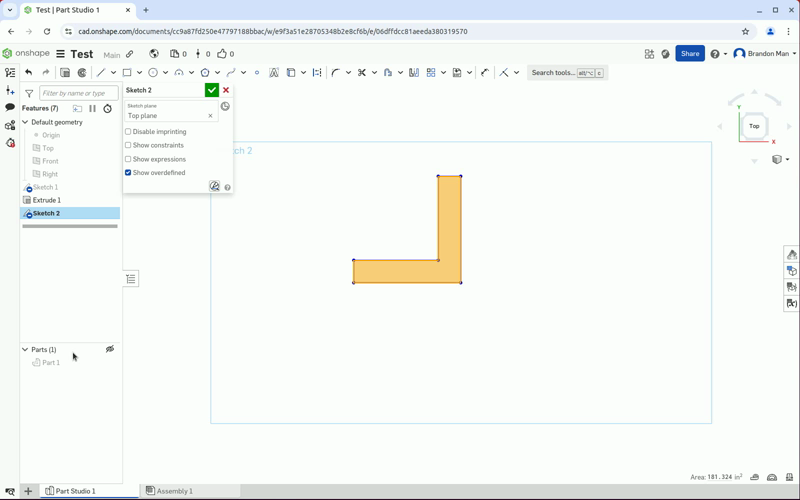
key(shift+e)
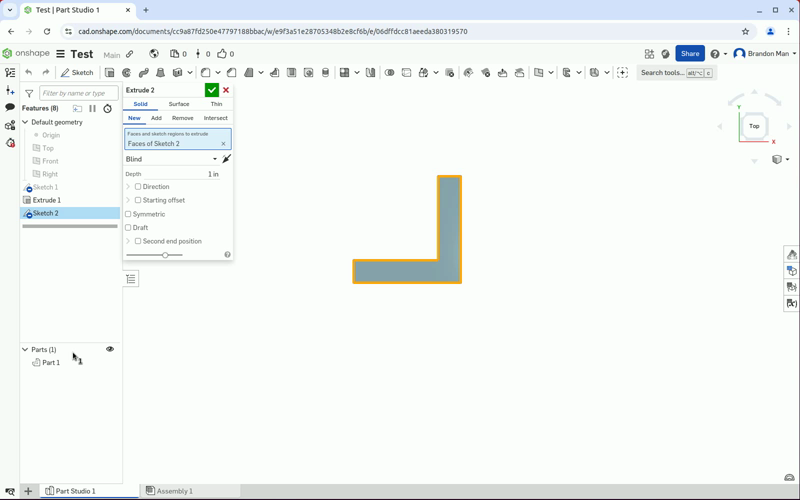
mouse_move(143, 106)
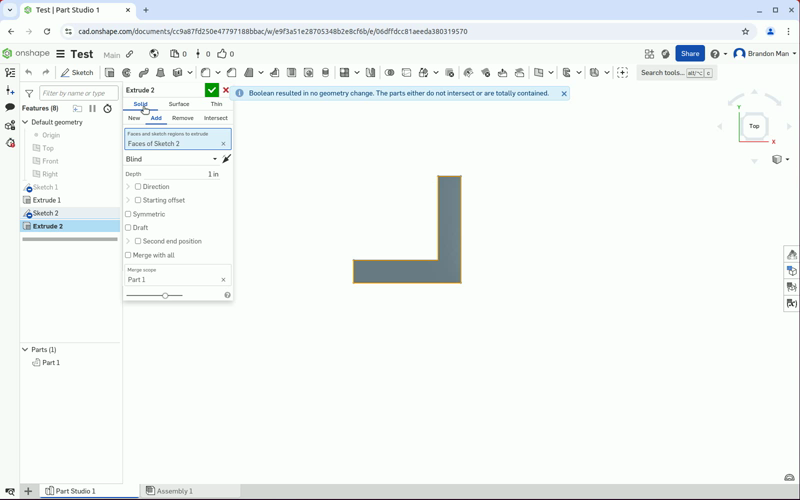
click(143, 106)
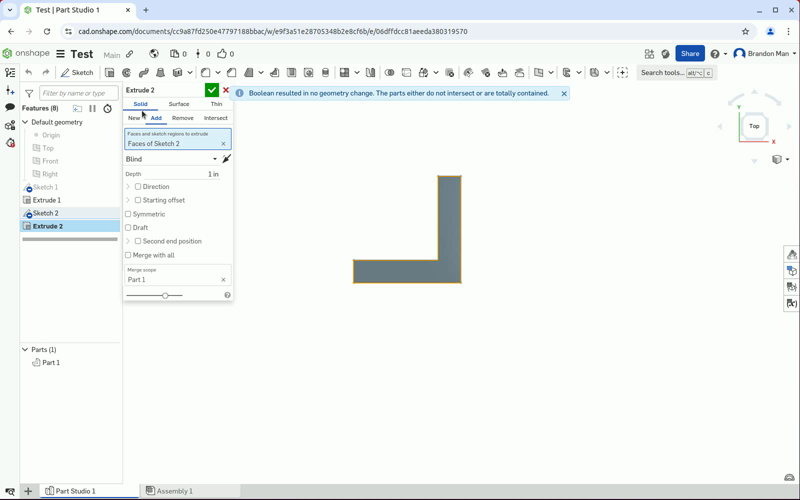
mouse_move(137, 120)
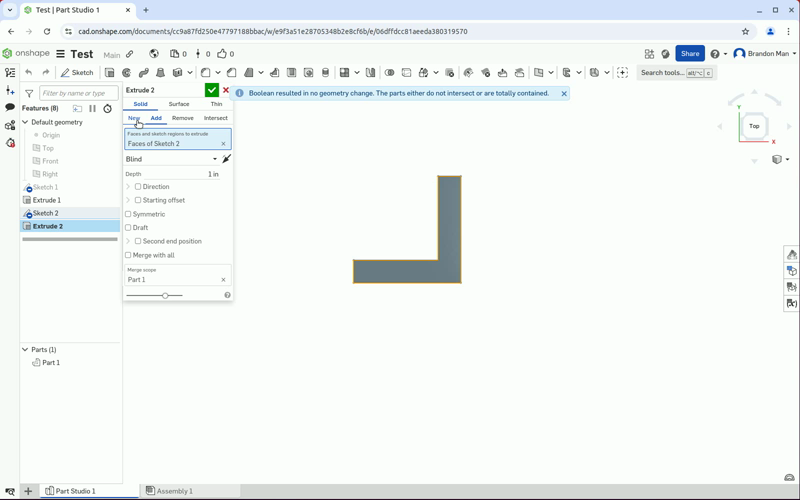
click(137, 120)
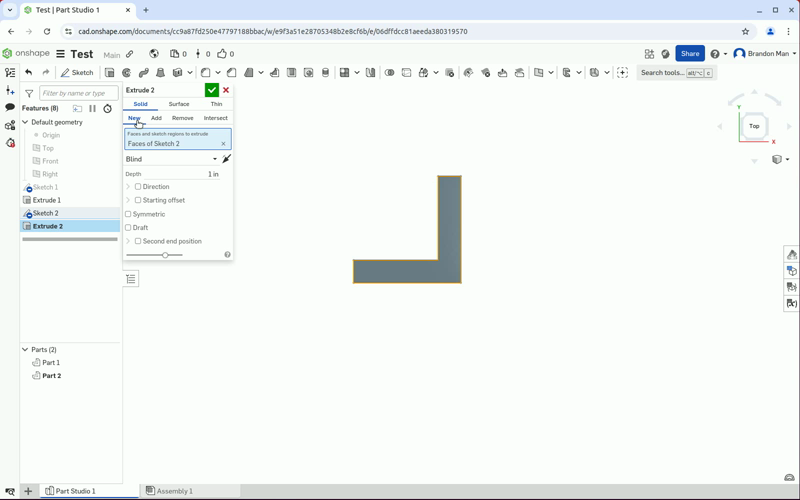
key(tab, 4)
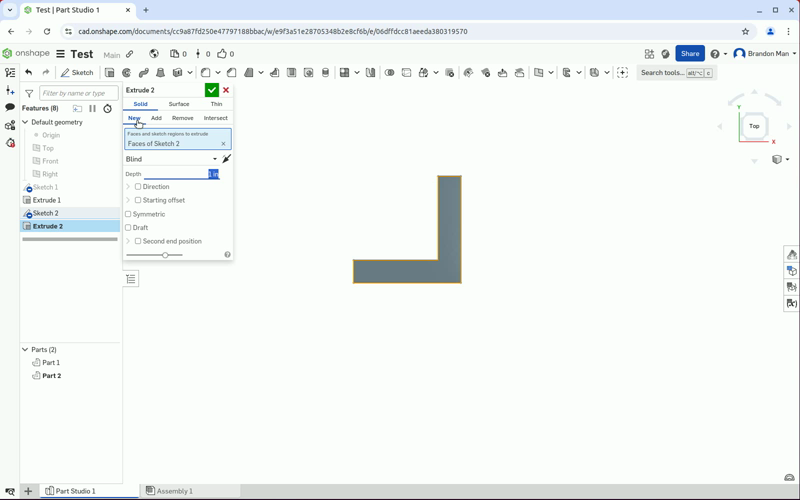
text(23.108)
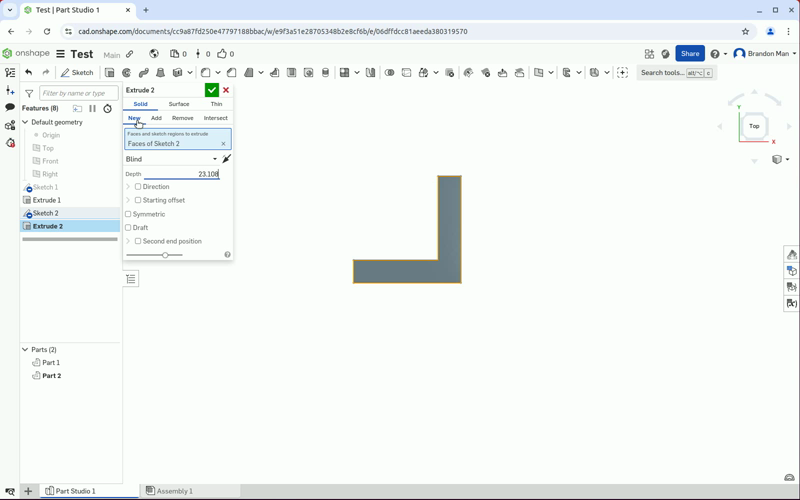
key(enter)
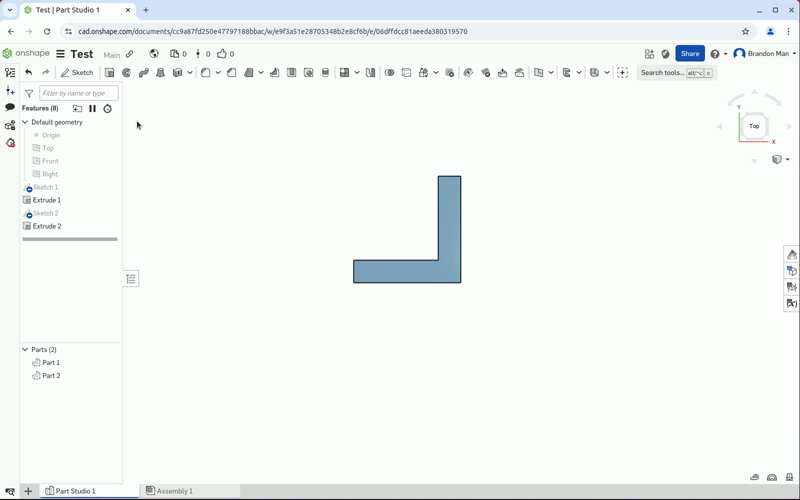
key(shift+h)
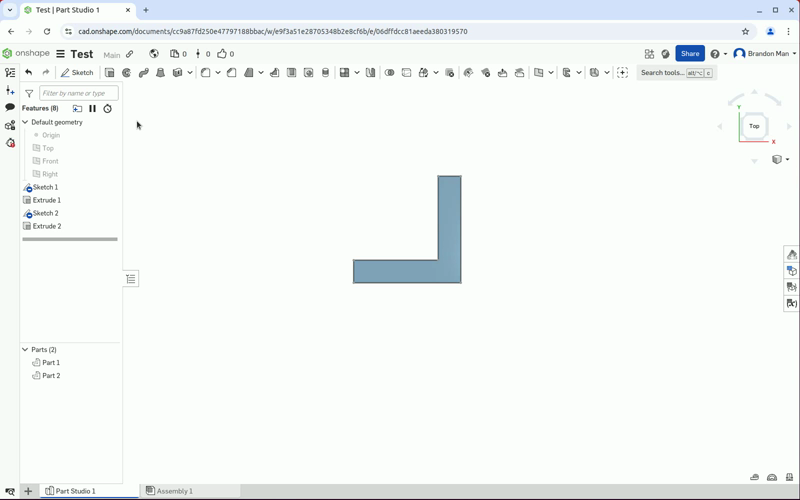
key(shift+h)
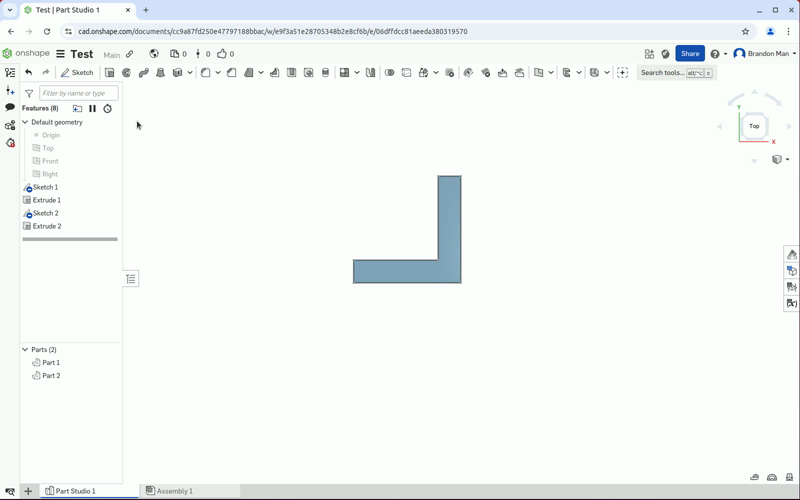
key(shift+7)
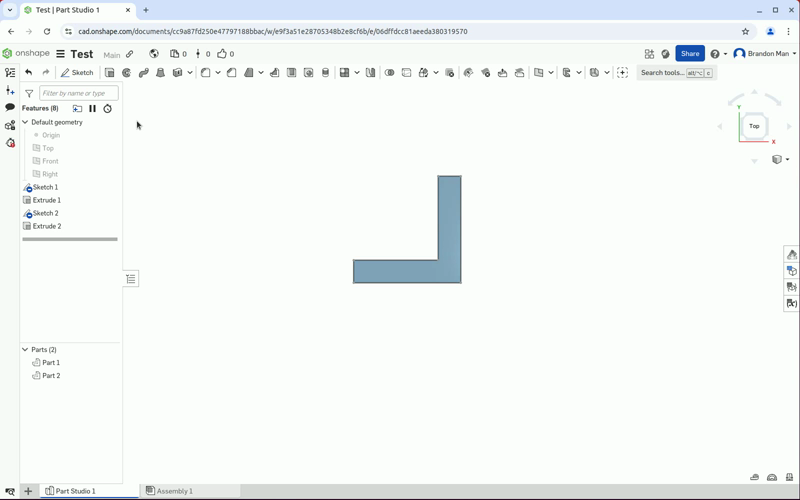
key(up, 3)
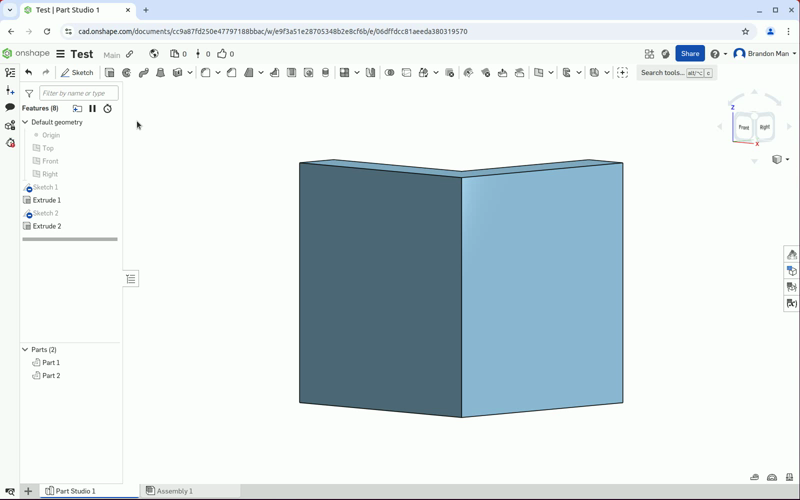
key(left, 3)
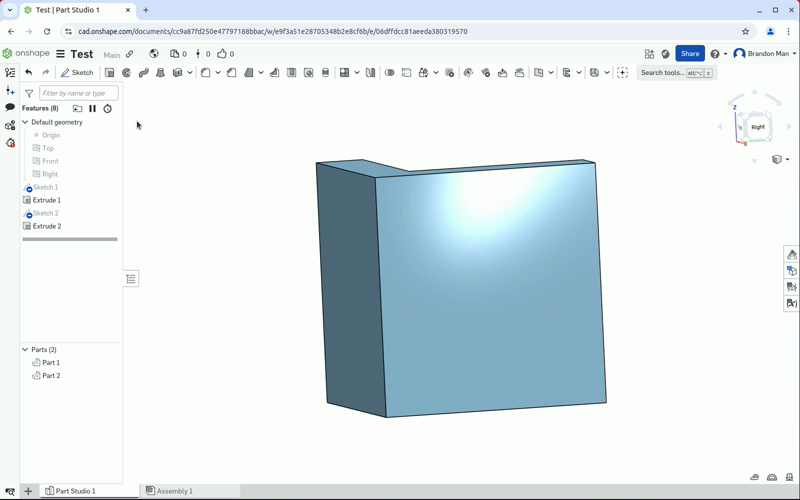
key(right, 3)
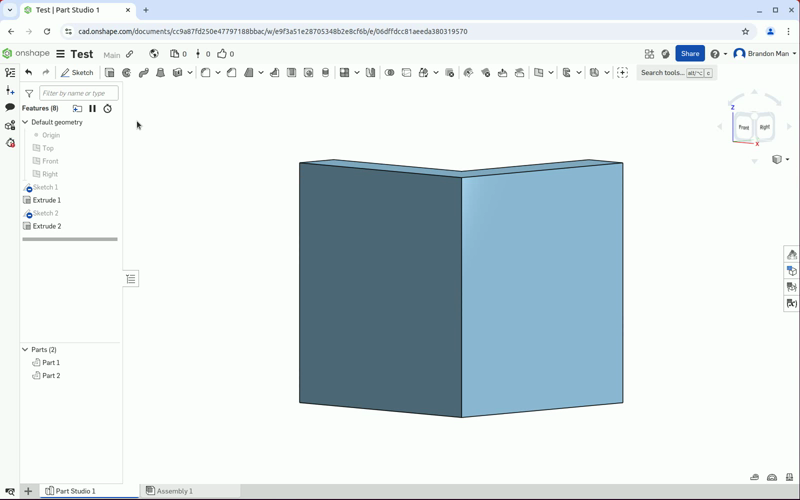
key(down, 3)
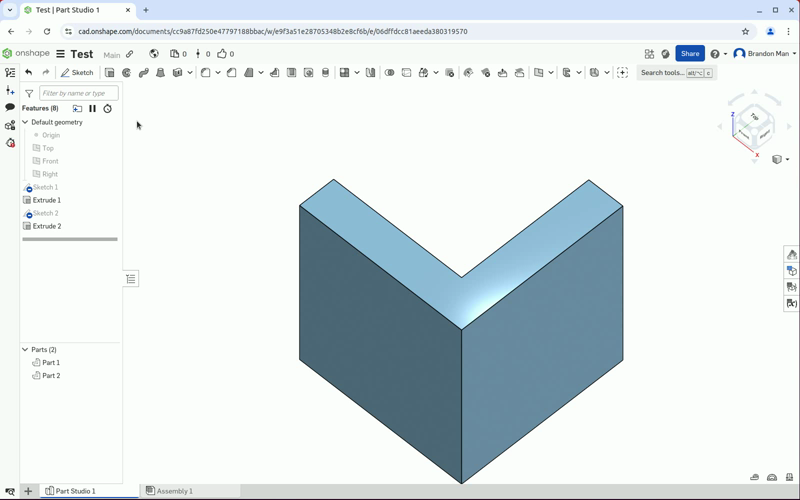
mouse_move(73, 189)
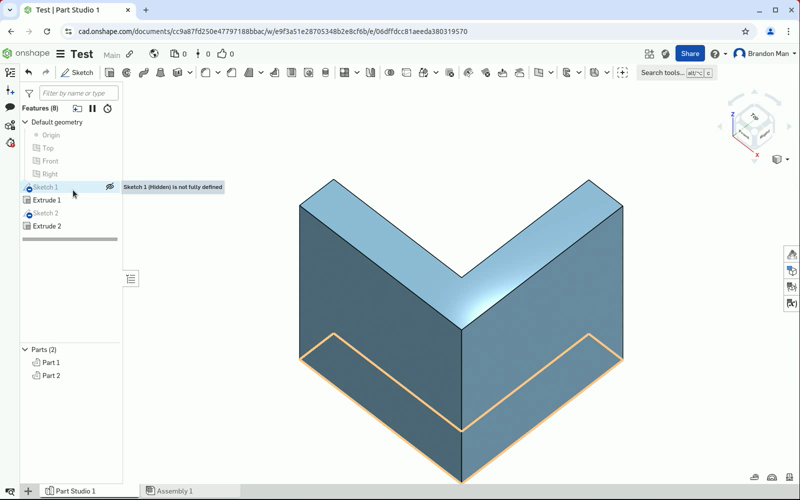
click(73, 189)